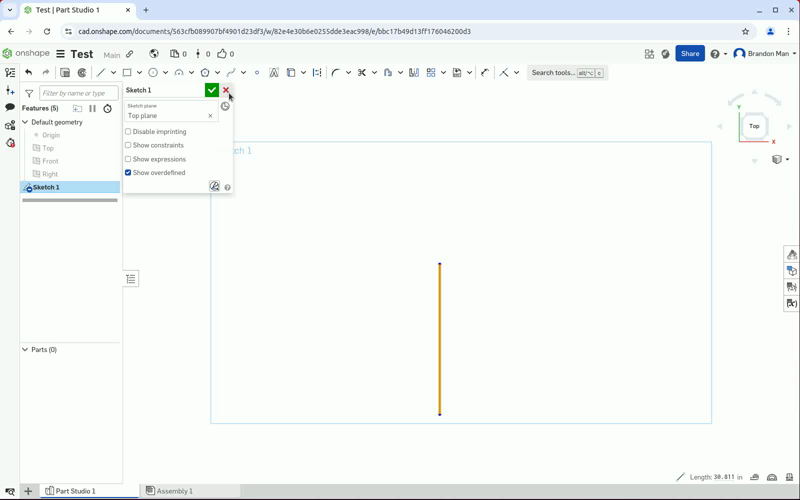
key(shift+h)
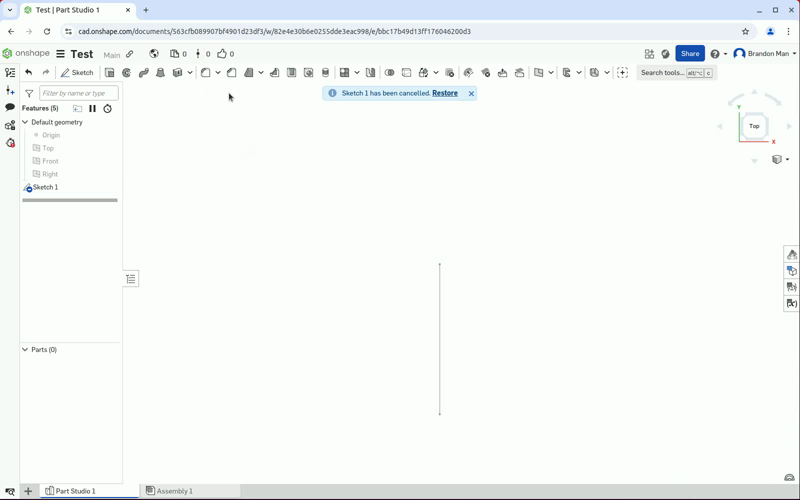
key(shift+s)
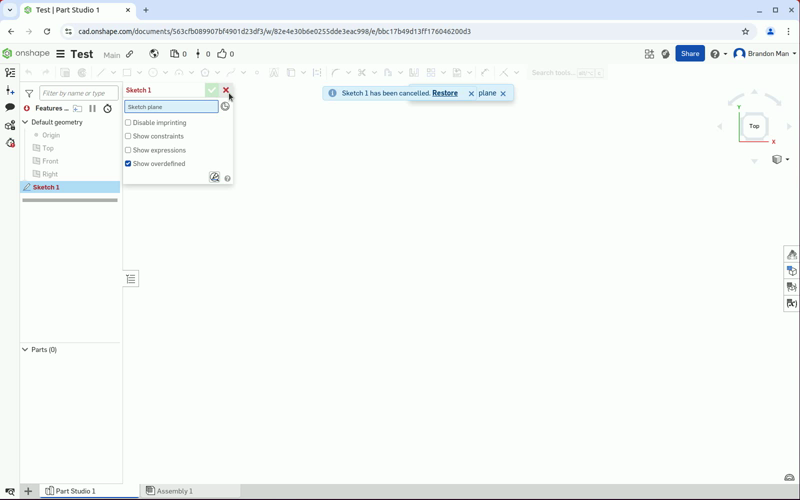
mouse_move(73, 150)
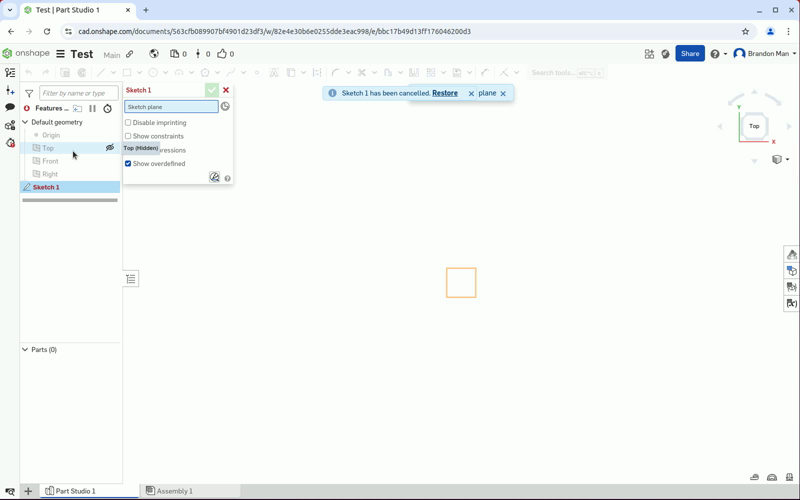
click(73, 150)
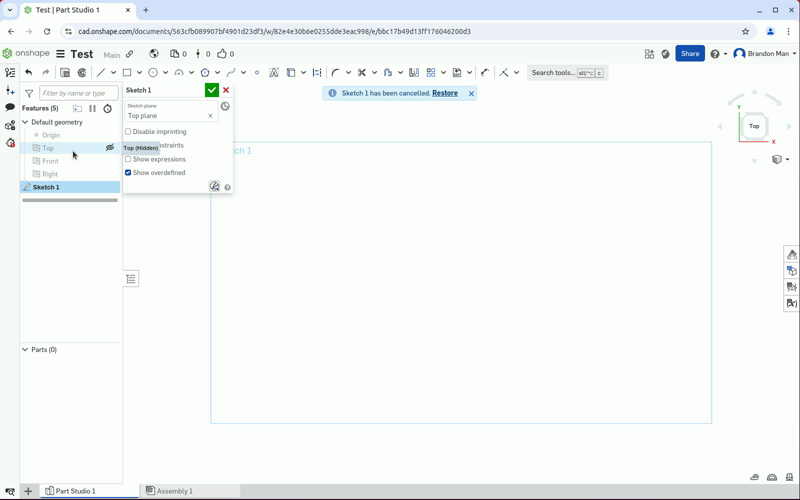
mouse_move(73, 352)
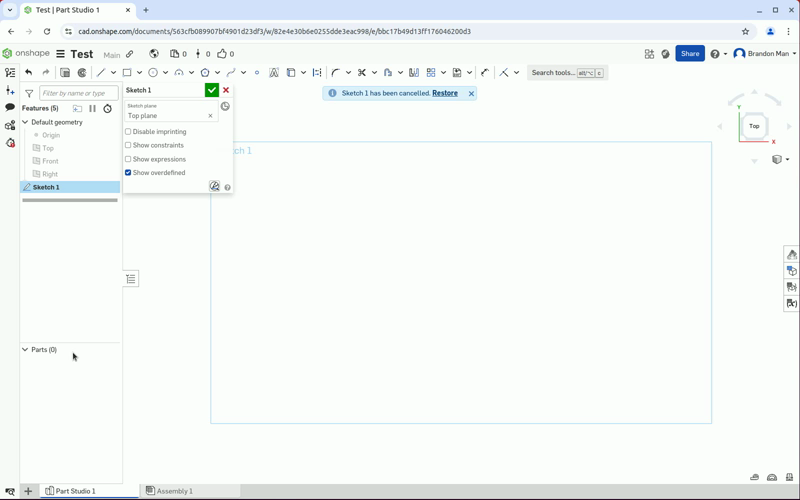
key(y)
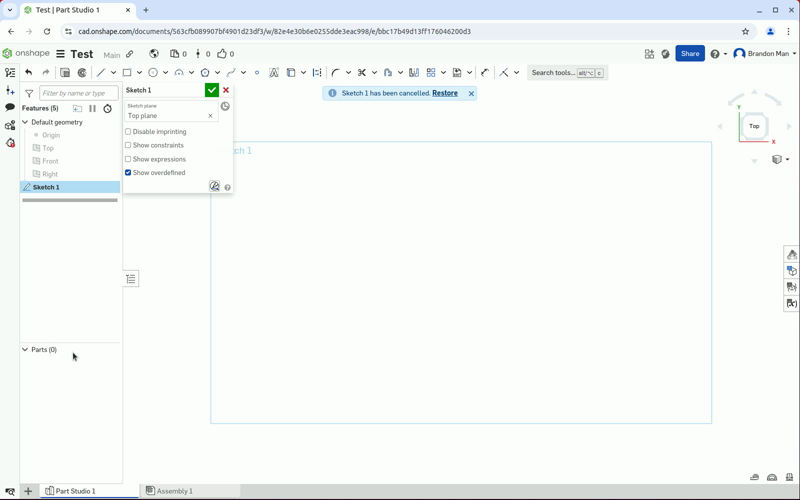
key(c)
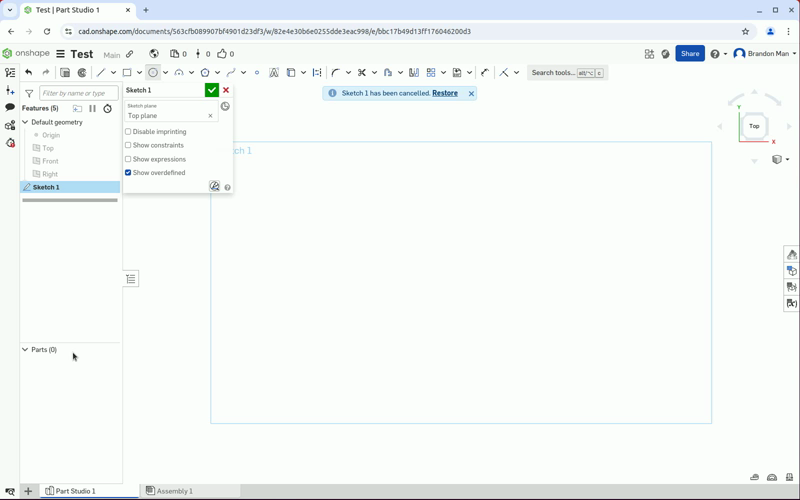
key_down(shift)
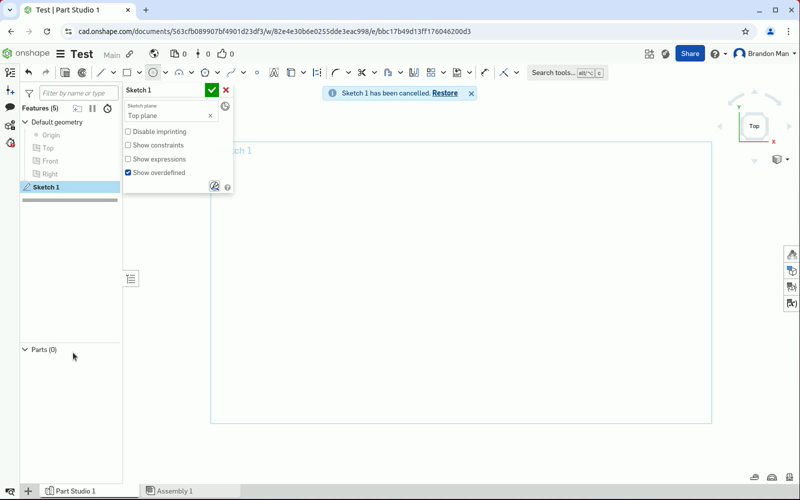
mouse_move(461, 282)
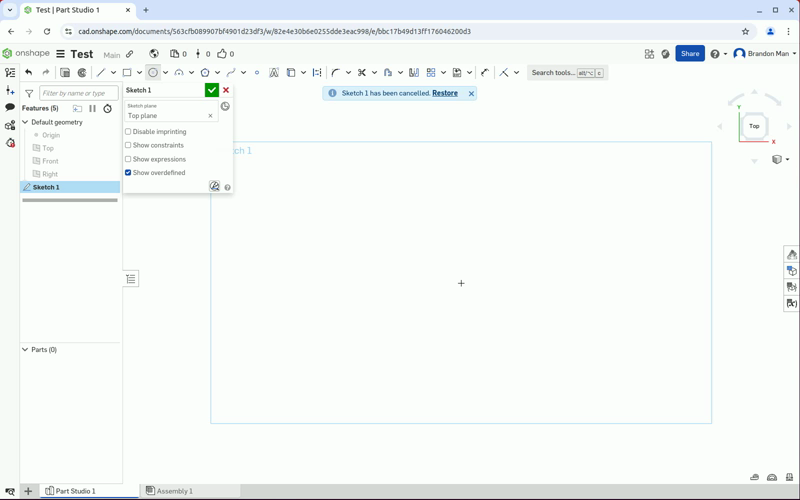
click(461, 282)
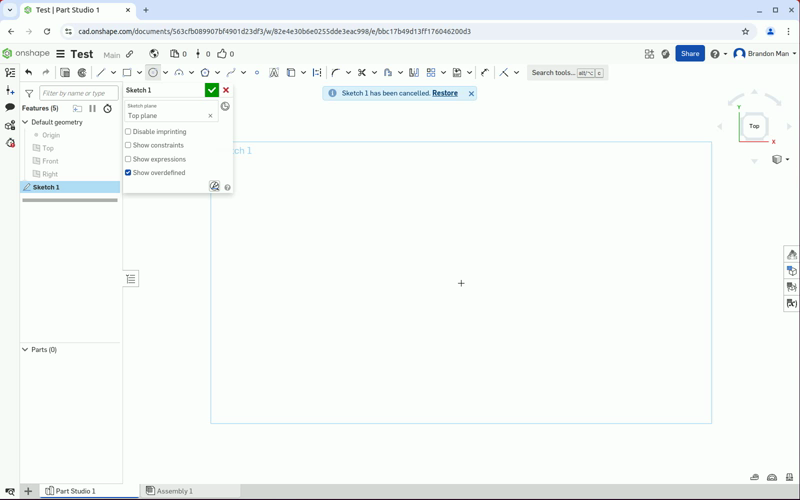
key_up(shift)
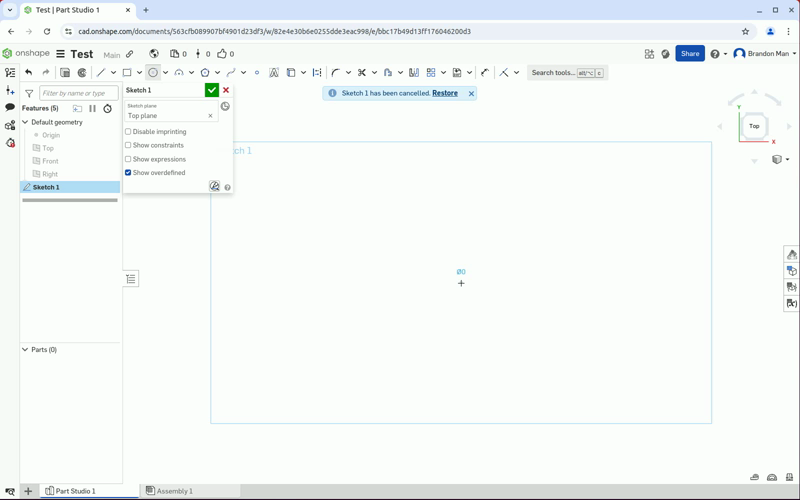
mouse_move(553, 282)
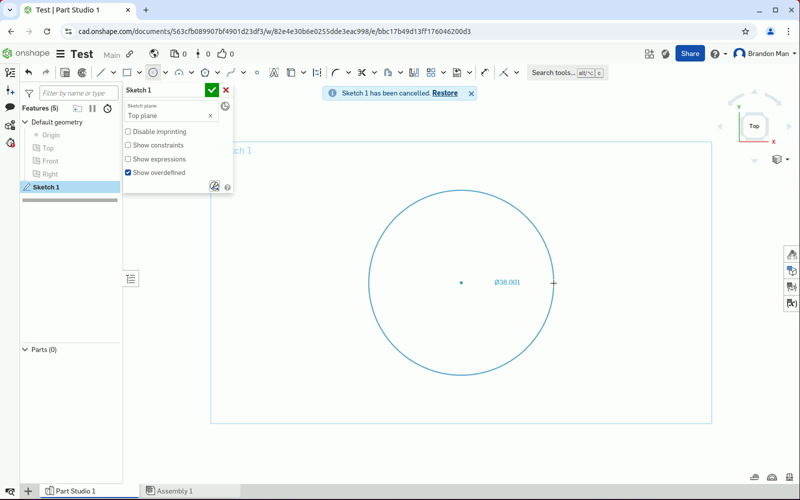
click(553, 282)
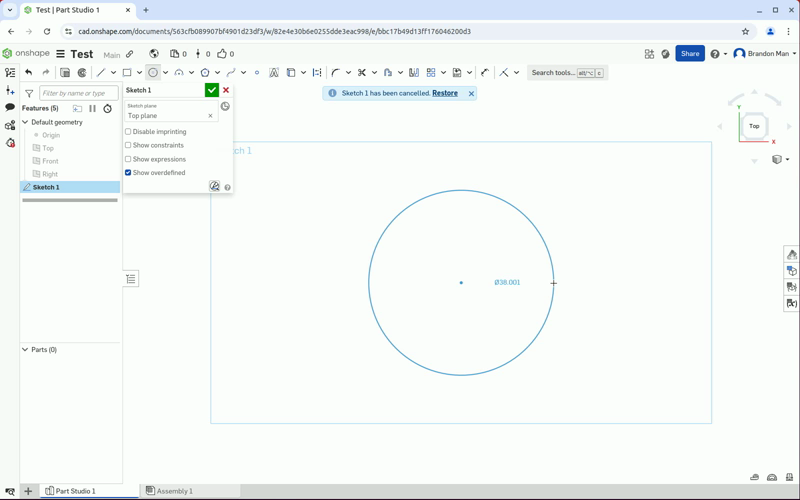
key(esc)
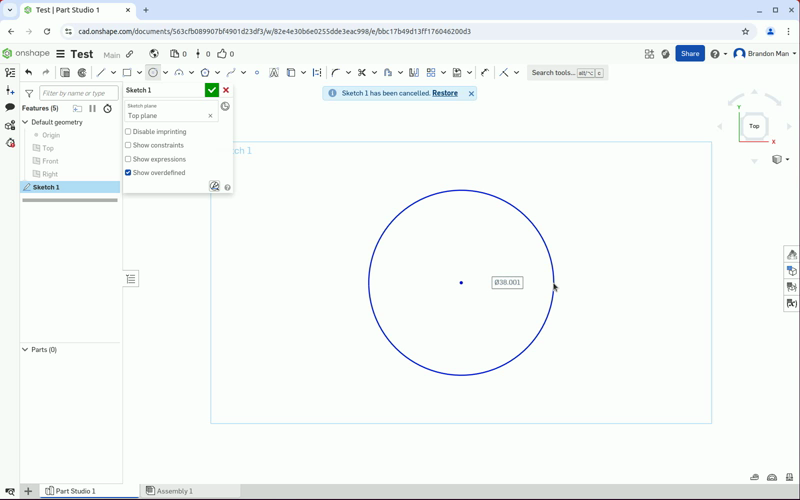
key(c)
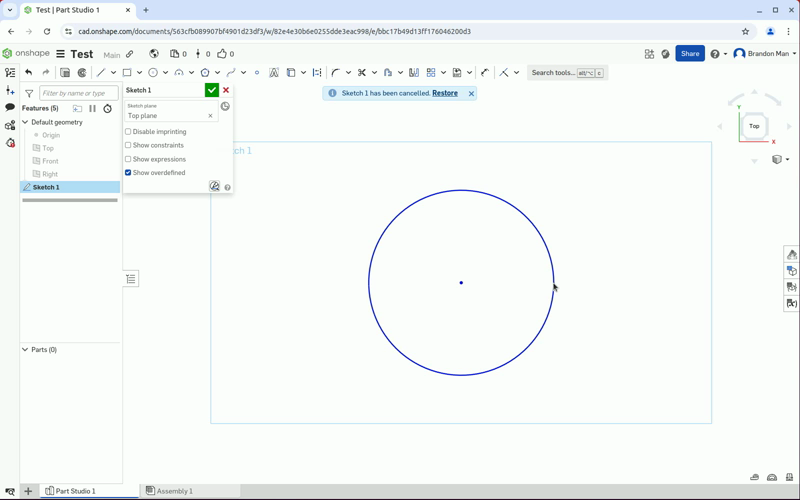
key_down(shift)
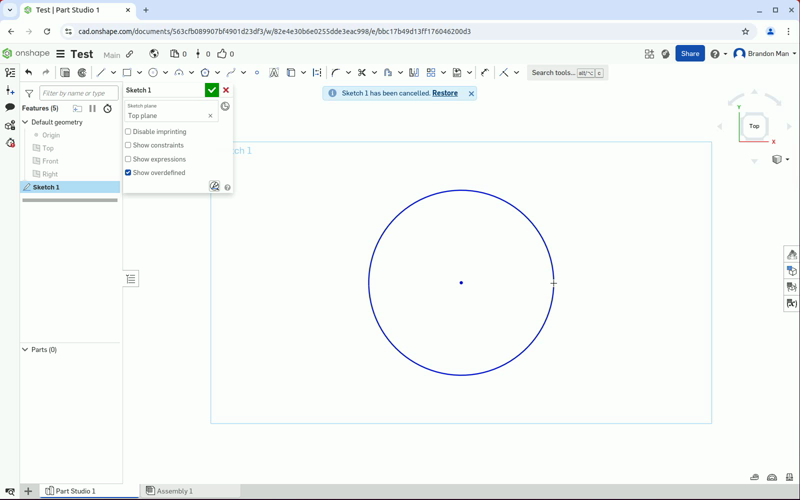
mouse_move(461, 282)
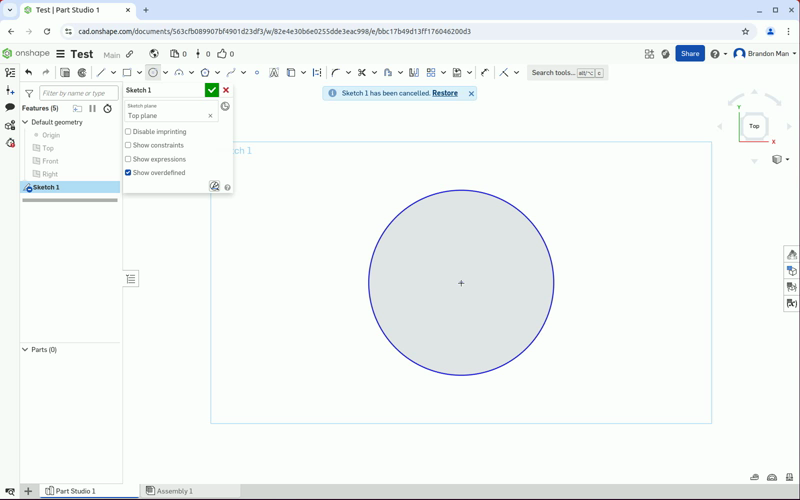
click(461, 282)
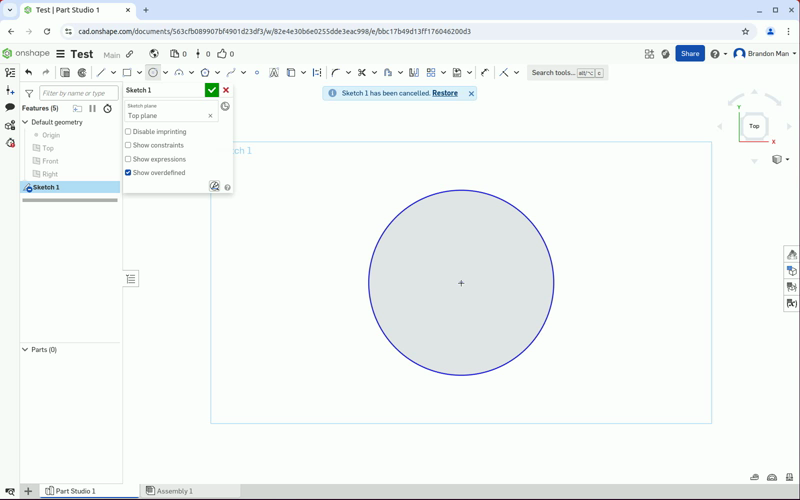
key_up(shift)
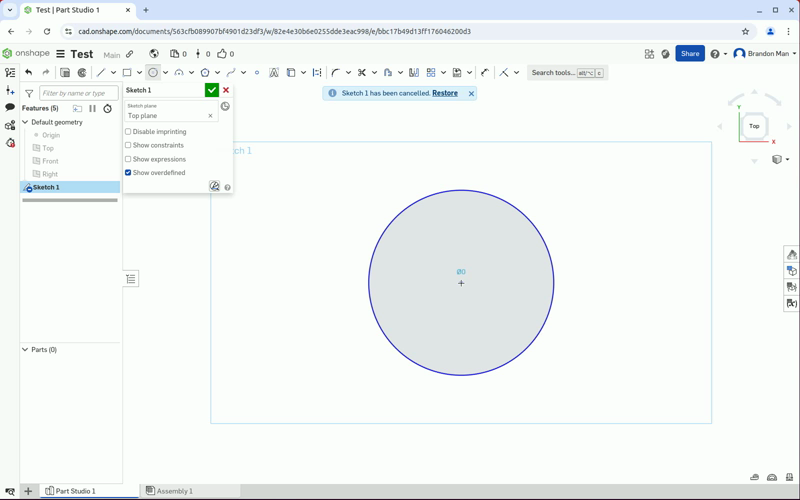
mouse_move(543, 282)
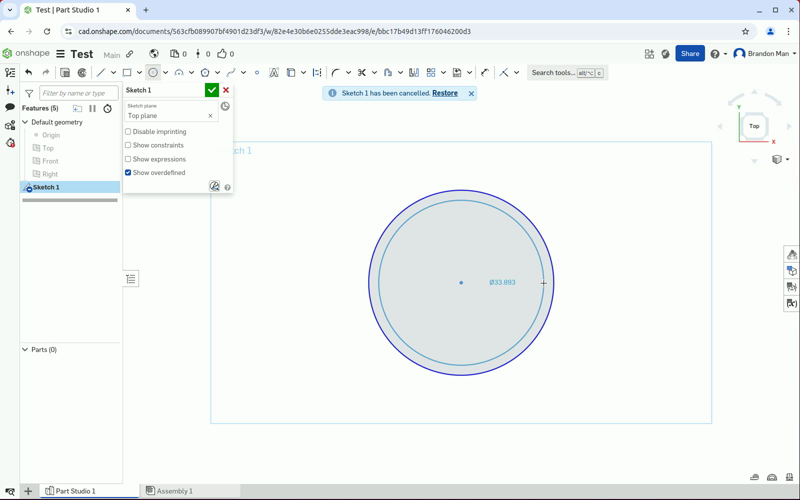
click(543, 282)
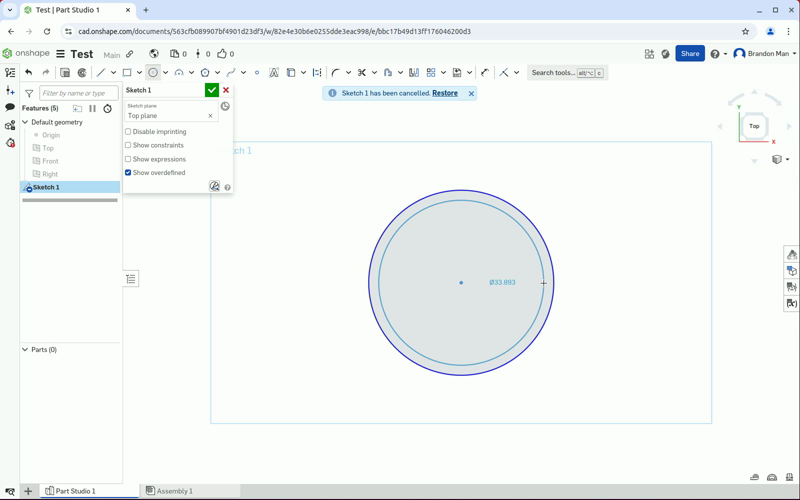
key(esc)
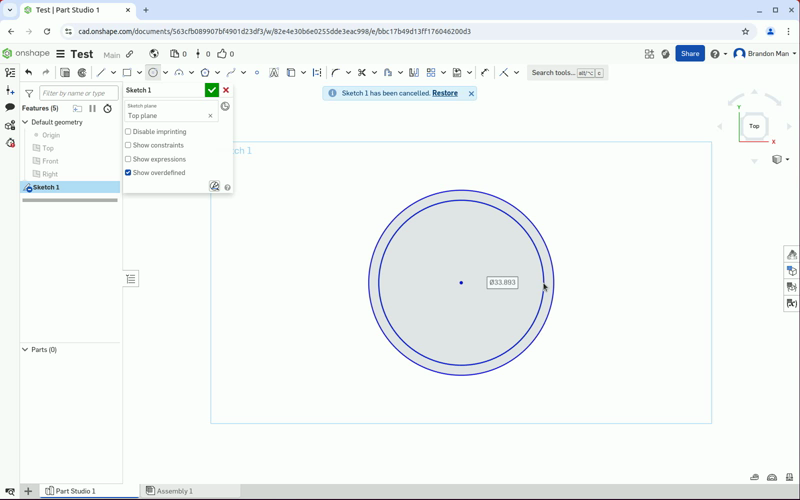
mouse_move(384, 322)
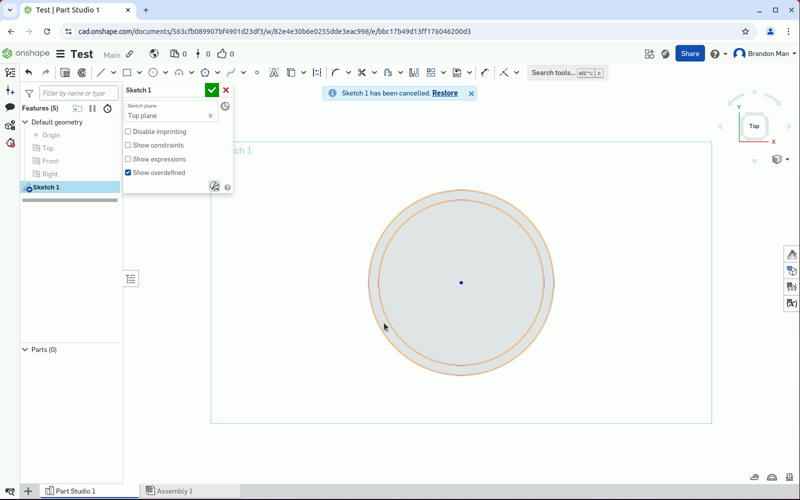
click(384, 322)
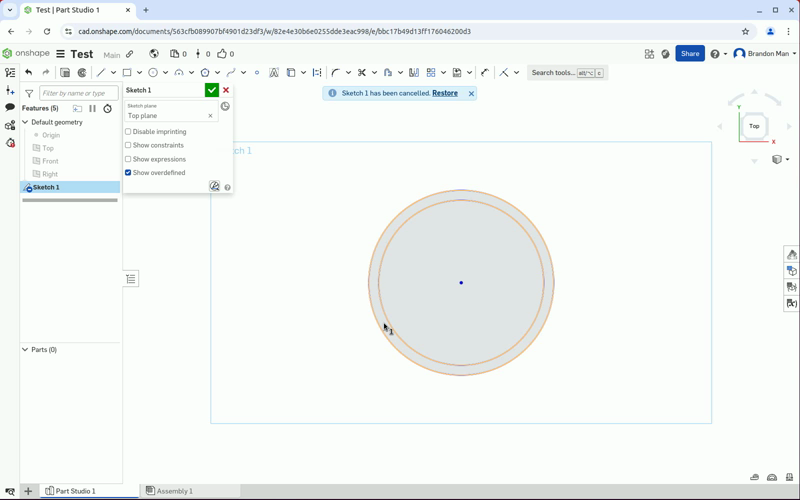
mouse_move(73, 352)
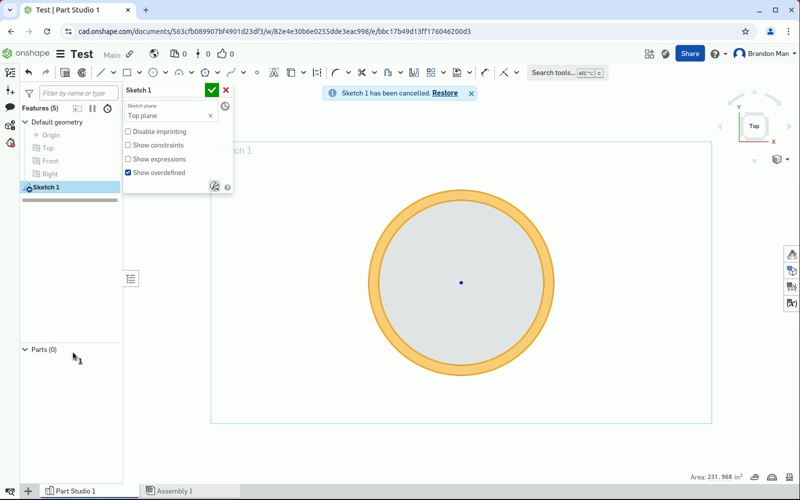
key(shift+y)
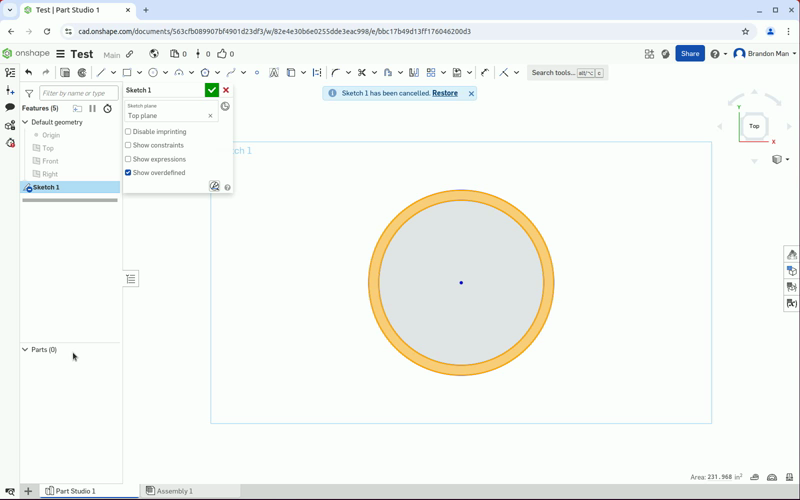
key(shift+e)
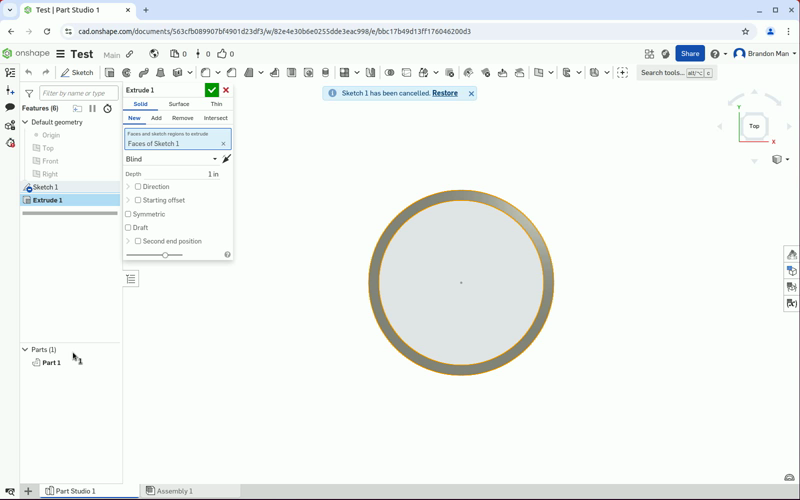
mouse_move(143, 106)
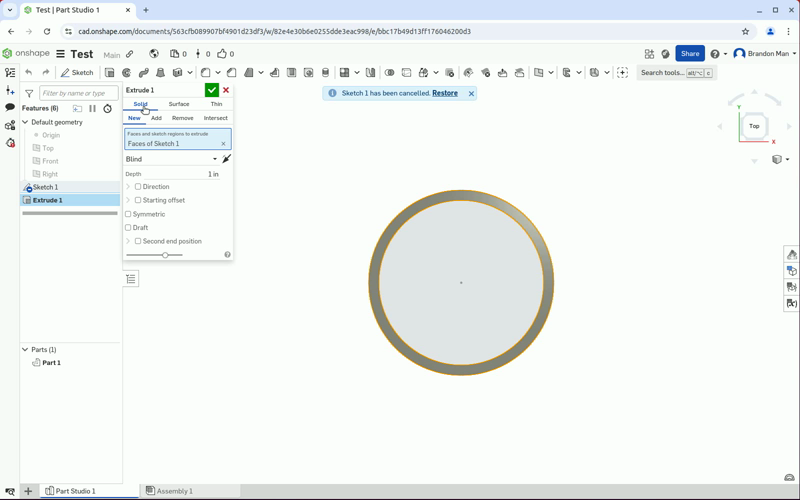
click(143, 106)
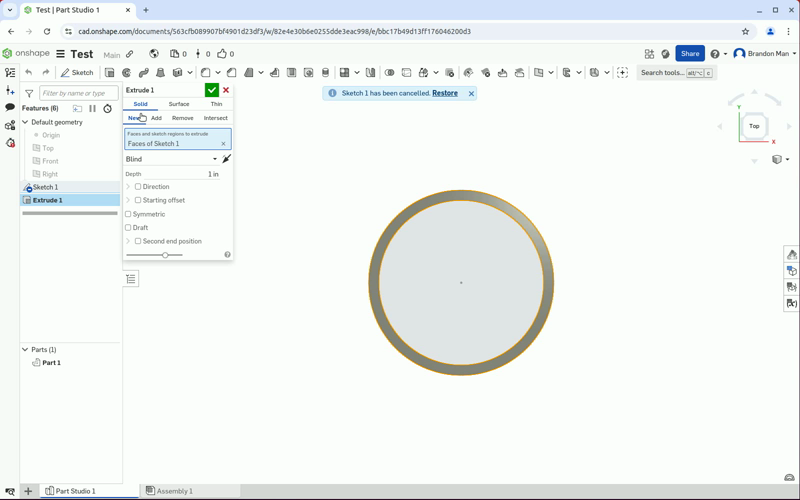
mouse_move(137, 120)
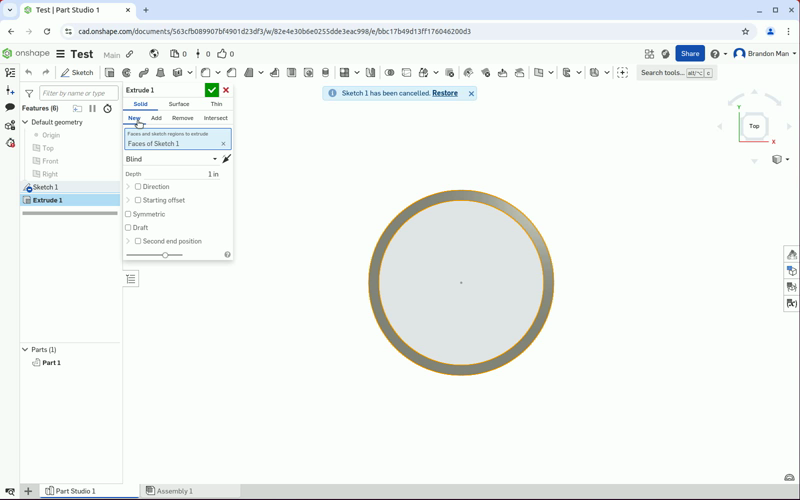
click(137, 120)
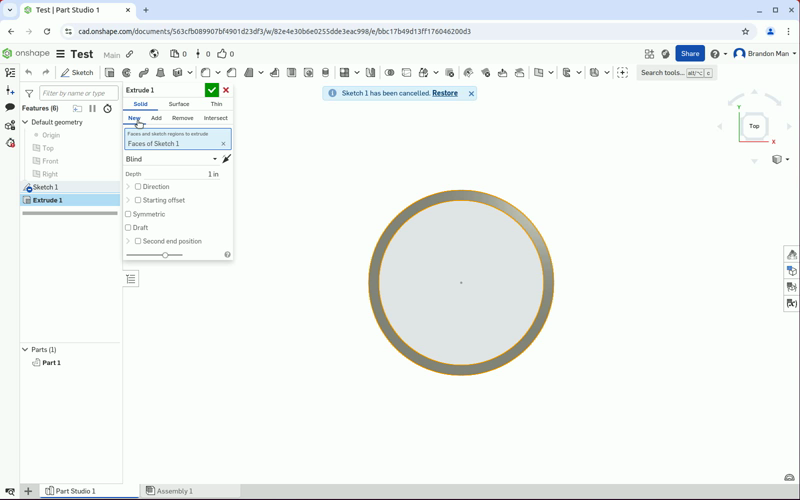
key(tab, 4)
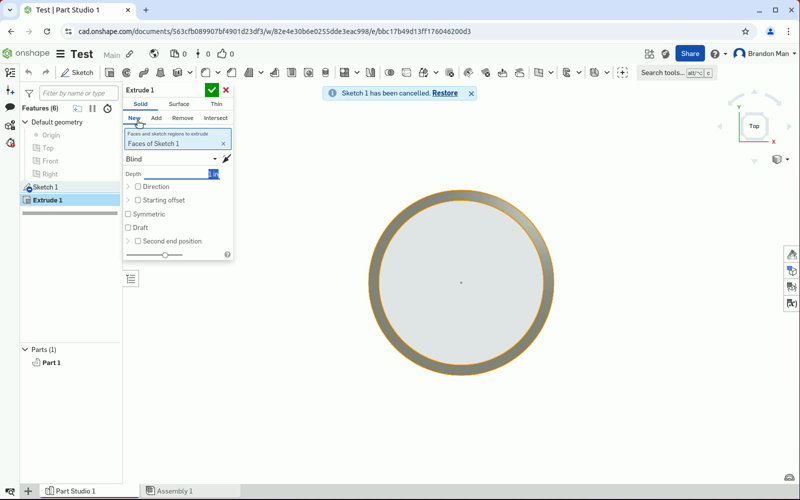
text(5.536)
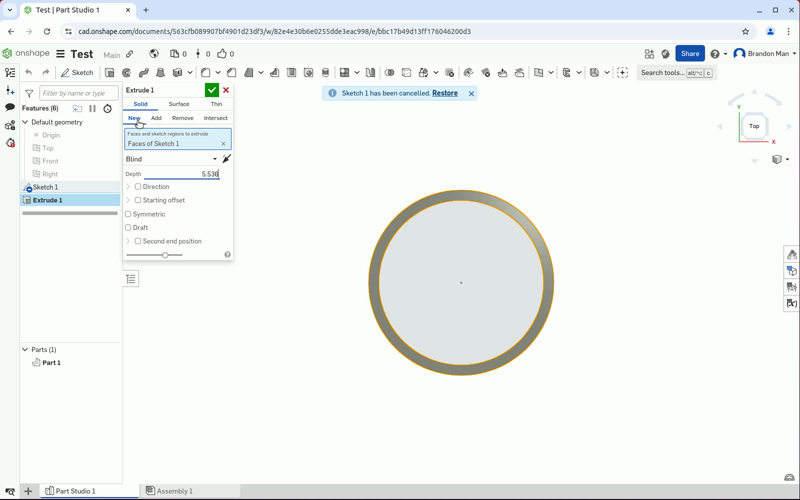
key(enter)
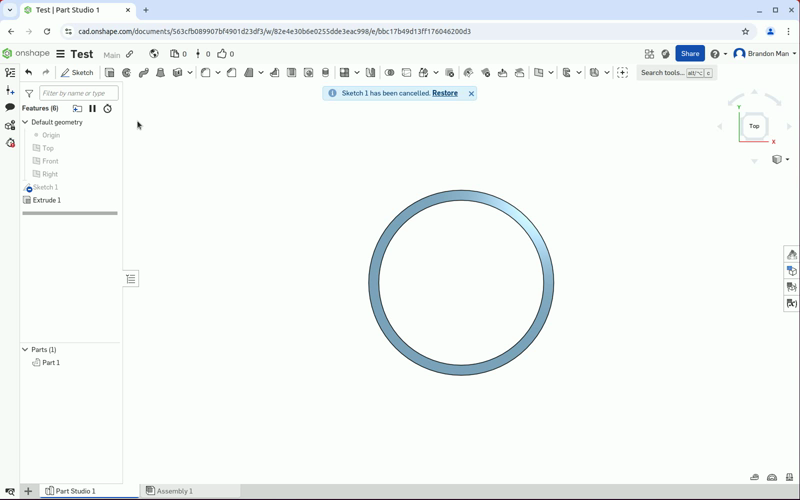
key(shift+h)
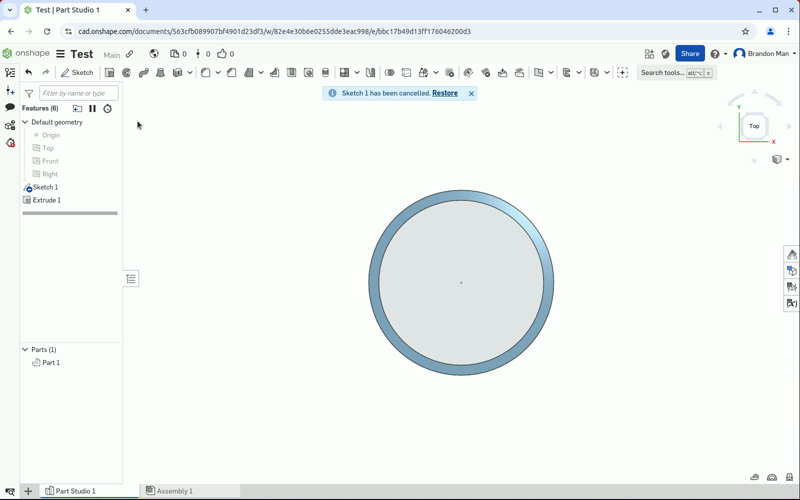
key(shift+h)
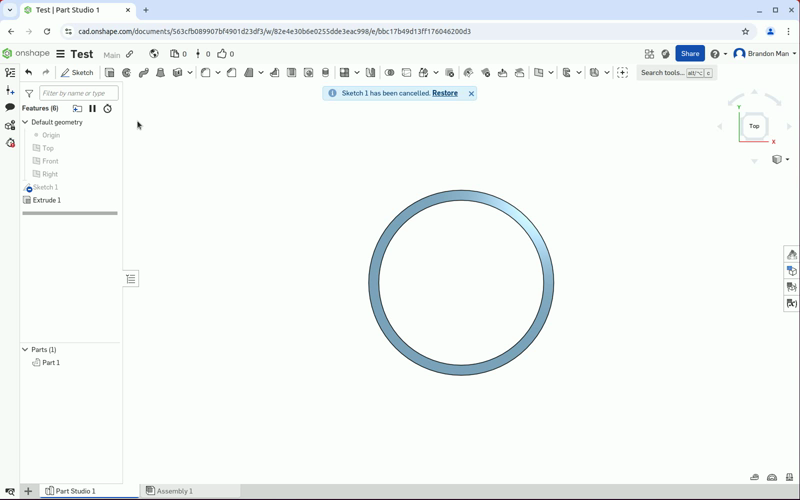
mouse_move(73, 189)
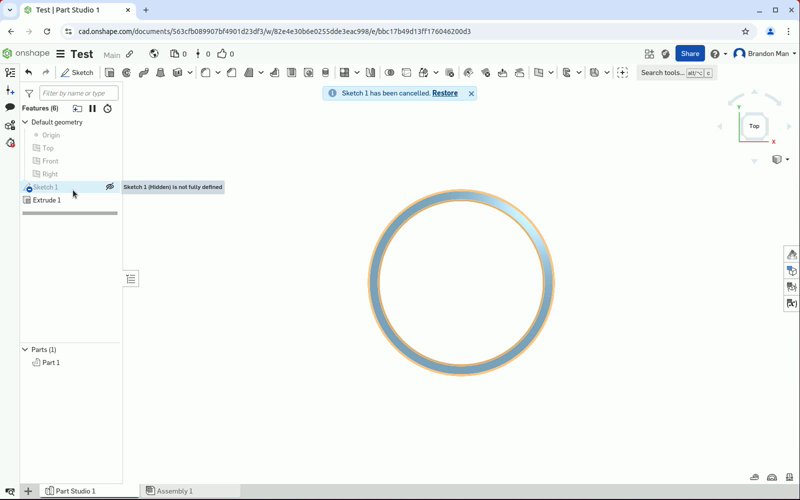
click(73, 189)
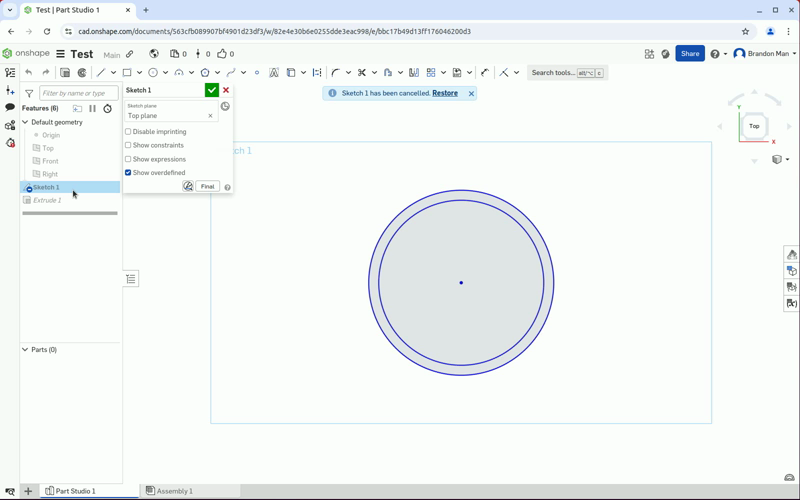
mouse_move(229, 92)
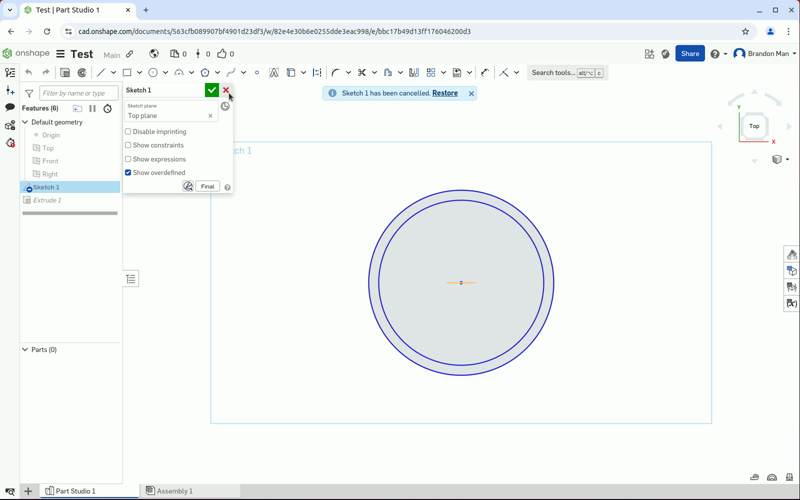
click(229, 92)
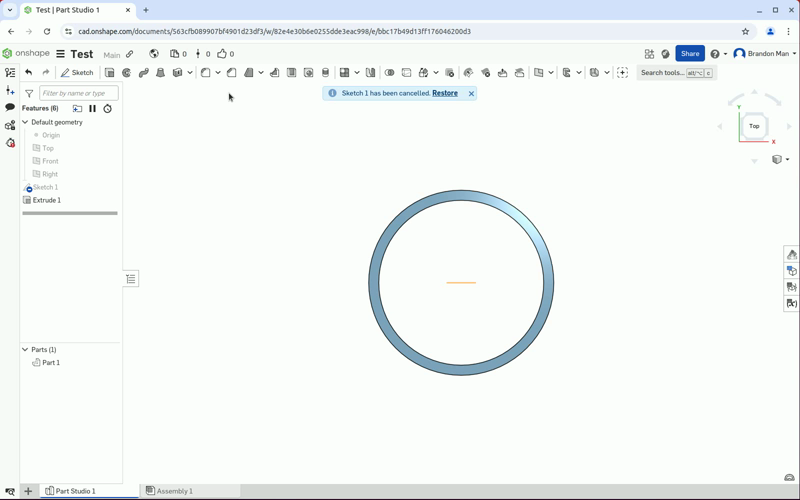
mouse_move(73, 352)
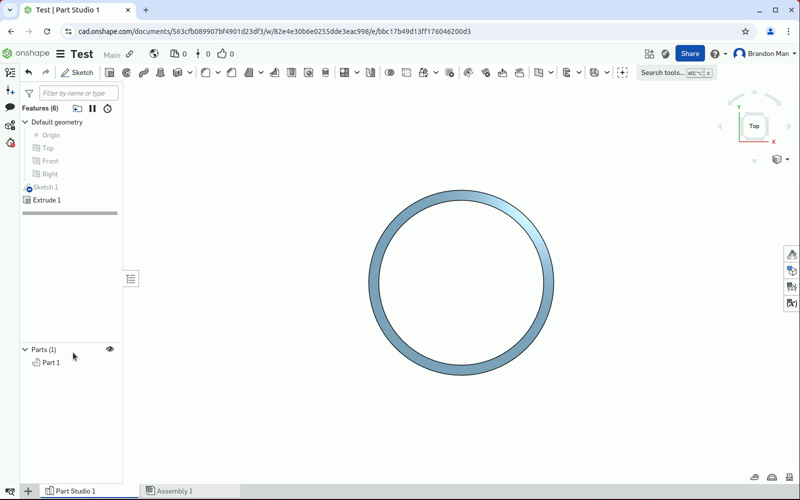
key(y)
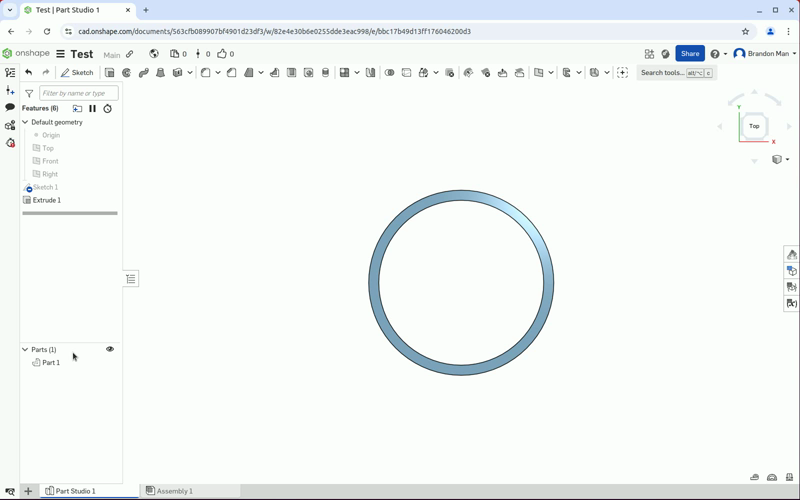
key(shift+p)
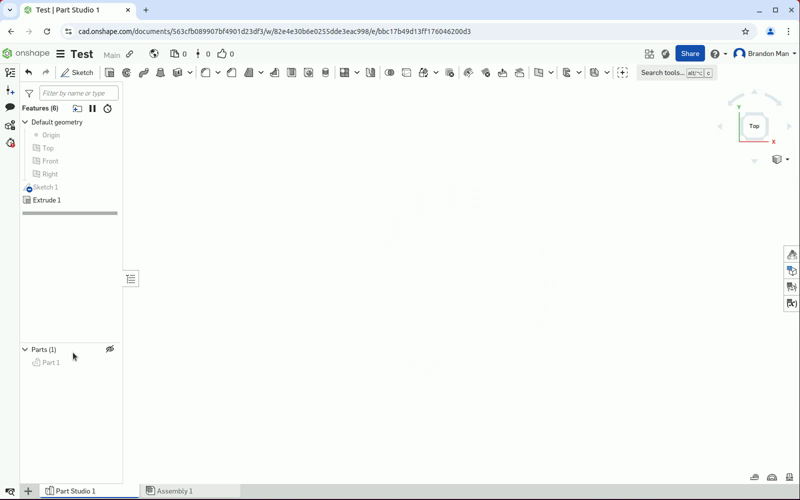
key(space)
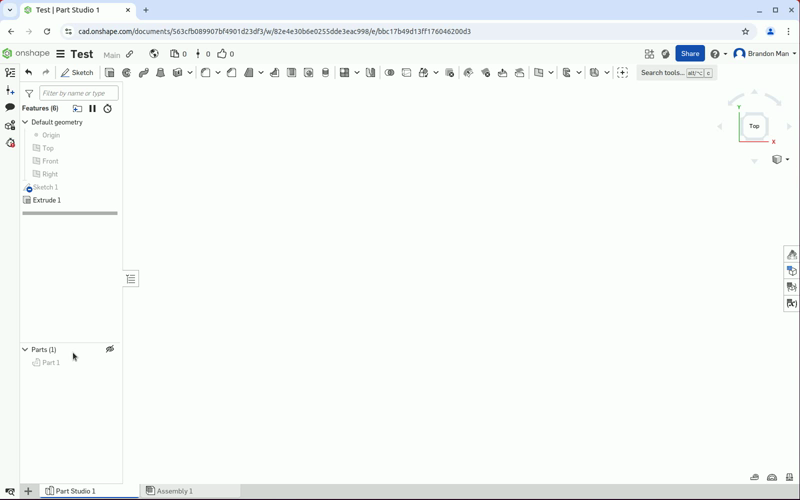
key_down(shift)
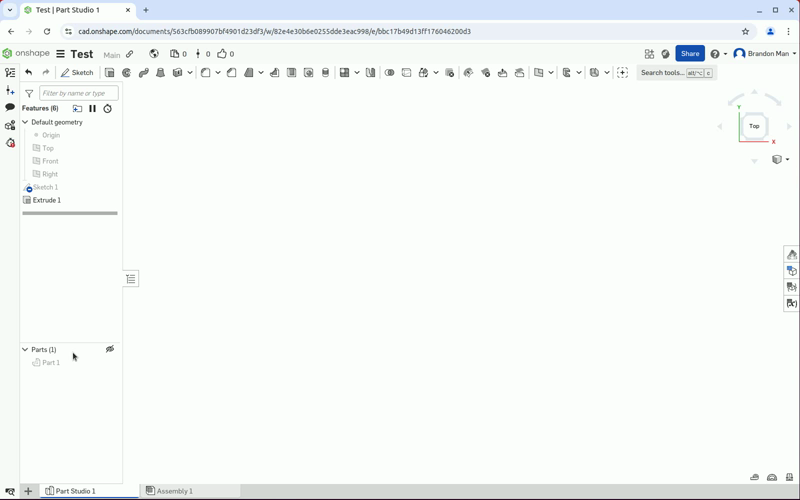
key(up)
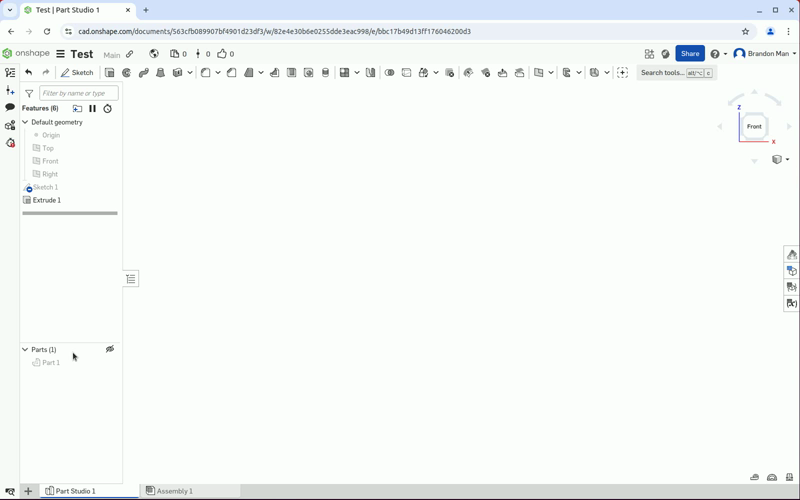
key_up(shift)
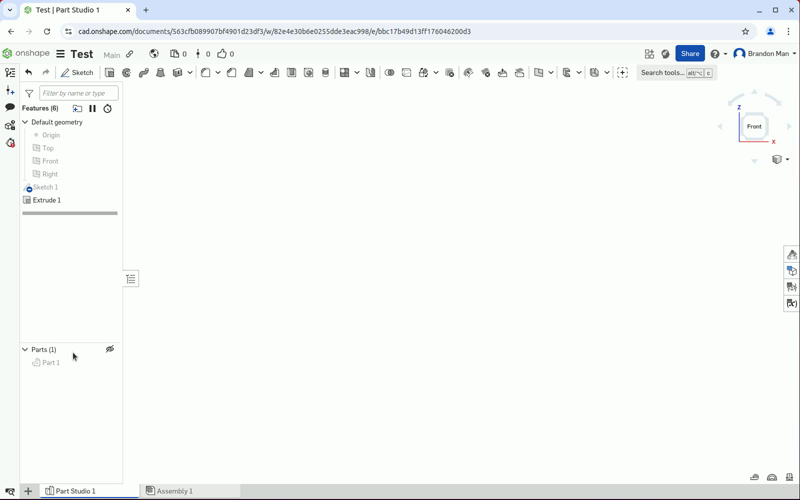
mouse_move(73, 352)
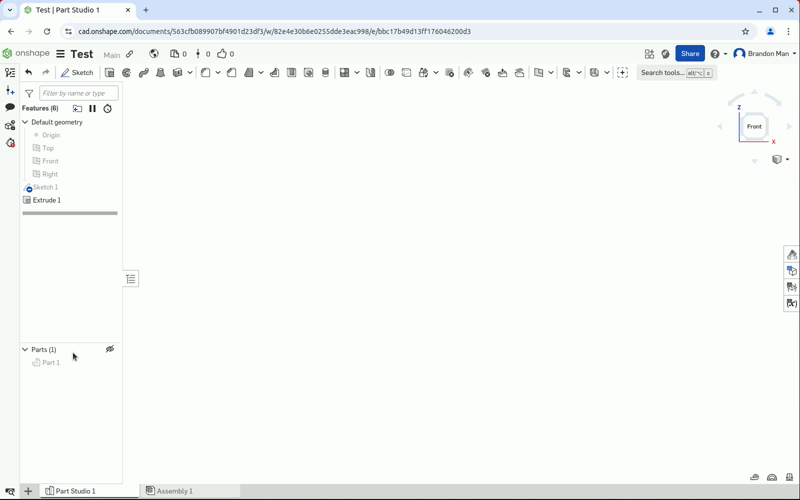
key(shift+y)
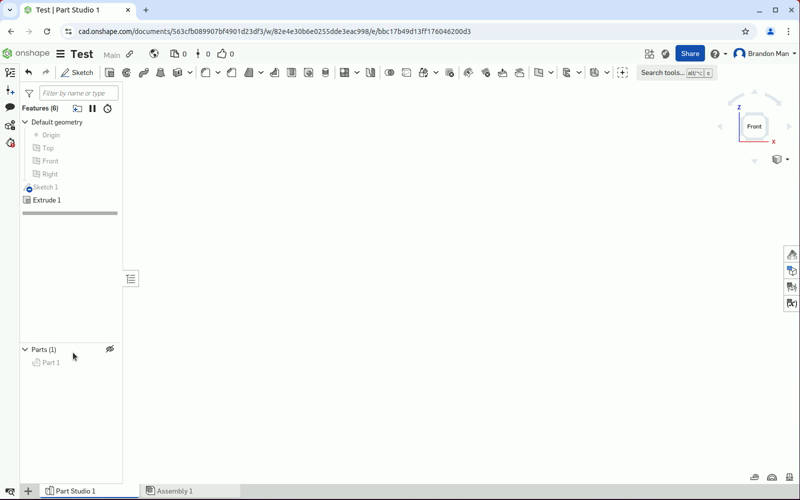
key(shift+s)
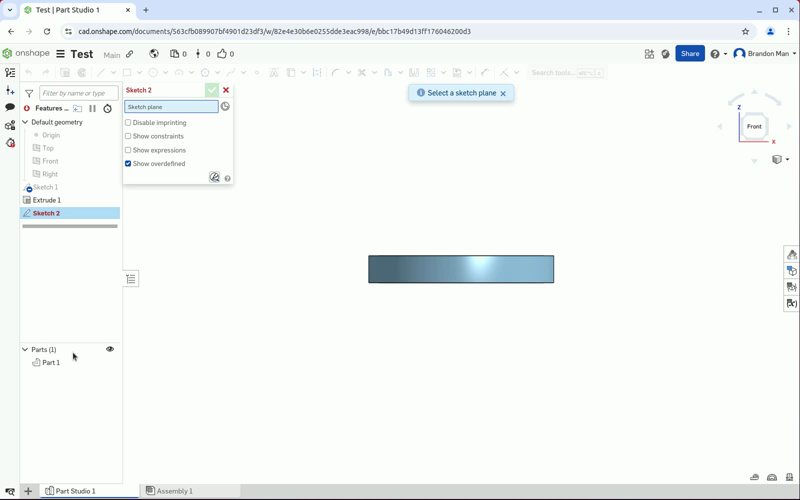
mouse_move(73, 163)
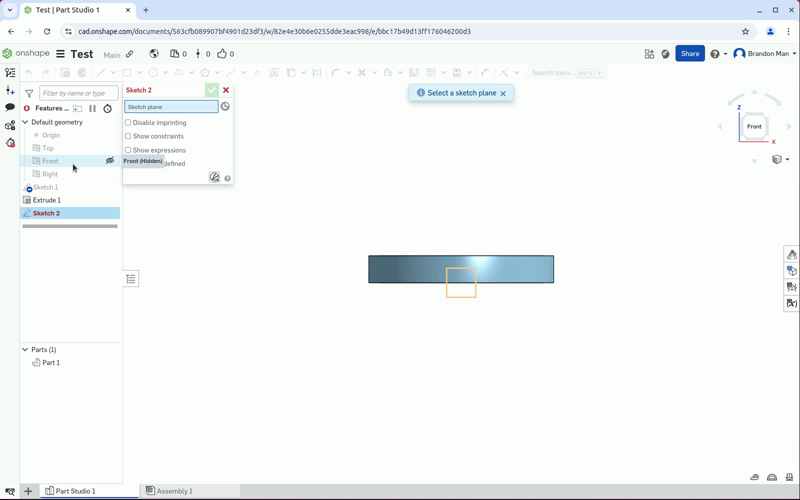
click(73, 163)
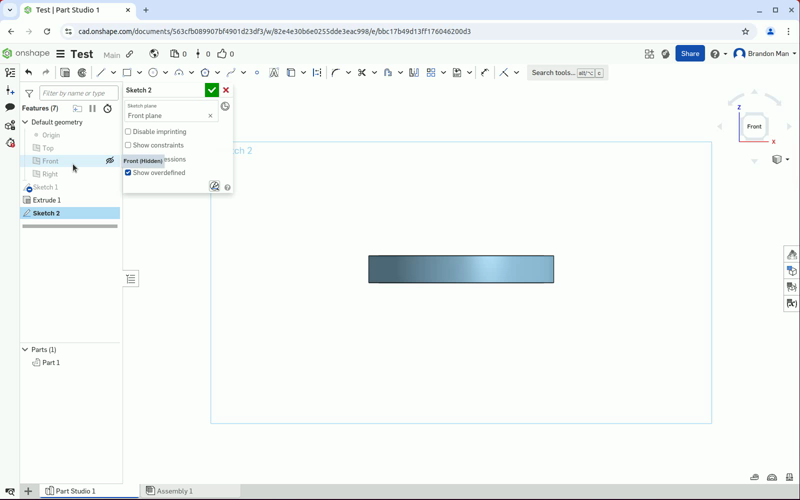
mouse_move(73, 352)
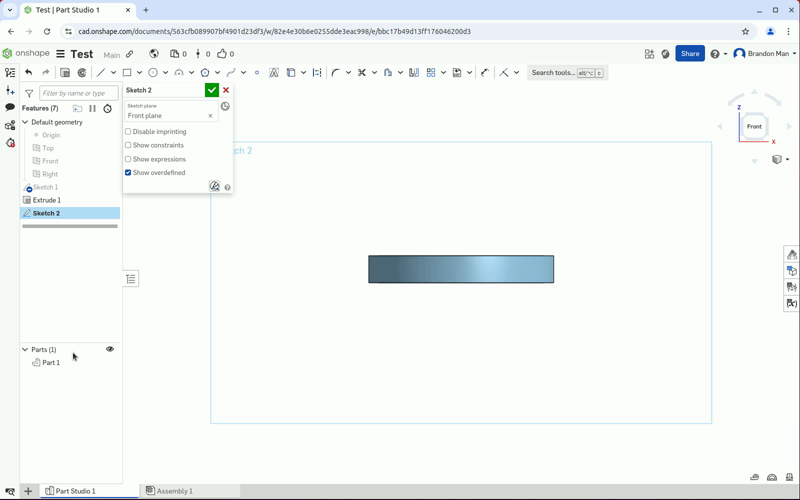
key(y)
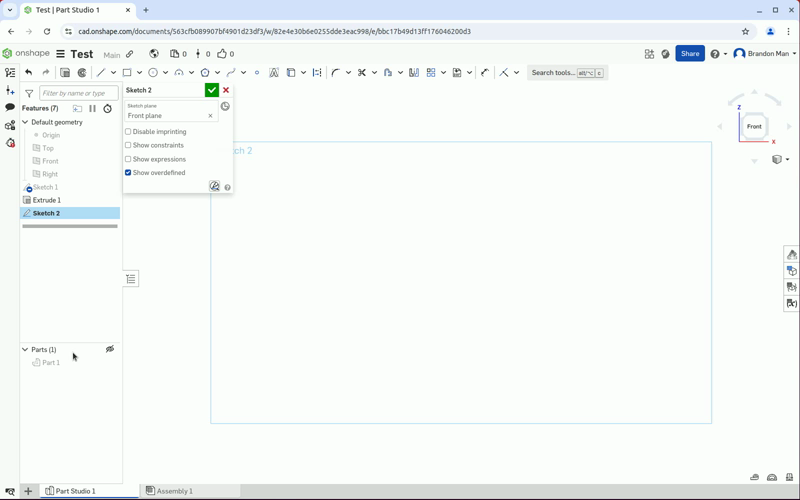
key(l)
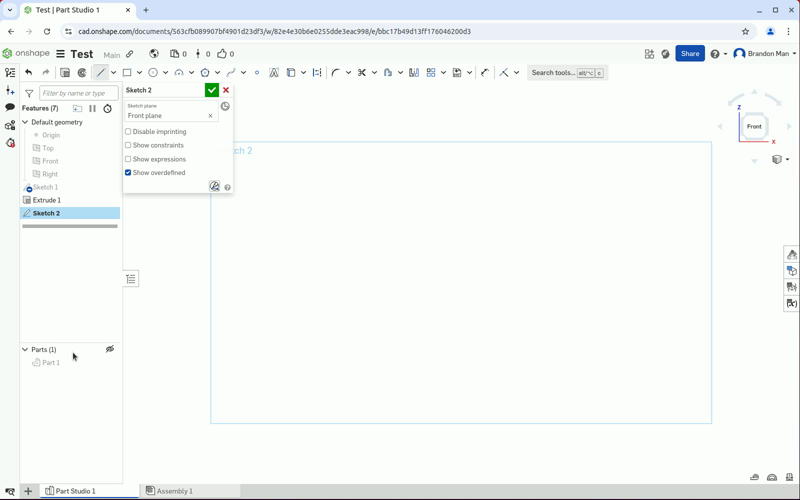
key_down(shift)
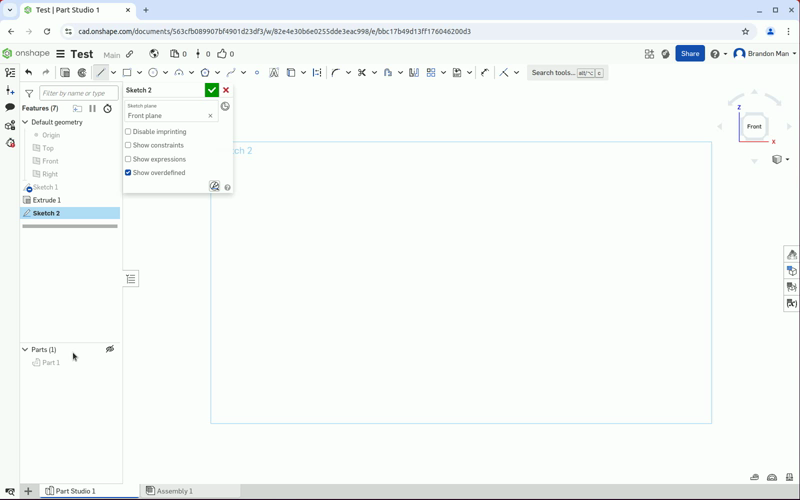
mouse_move(433, 282)
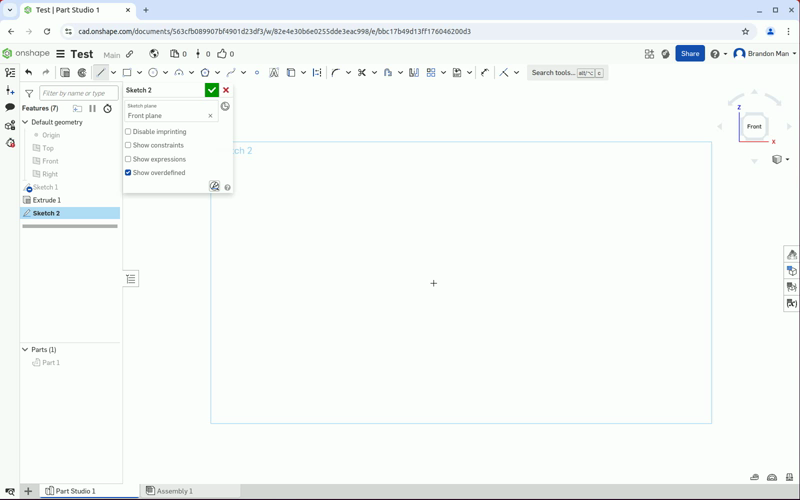
click(433, 282)
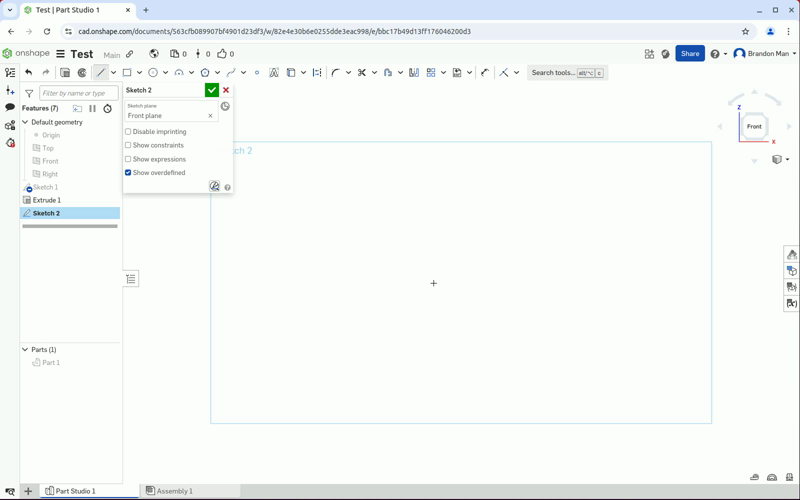
key_up(shift)
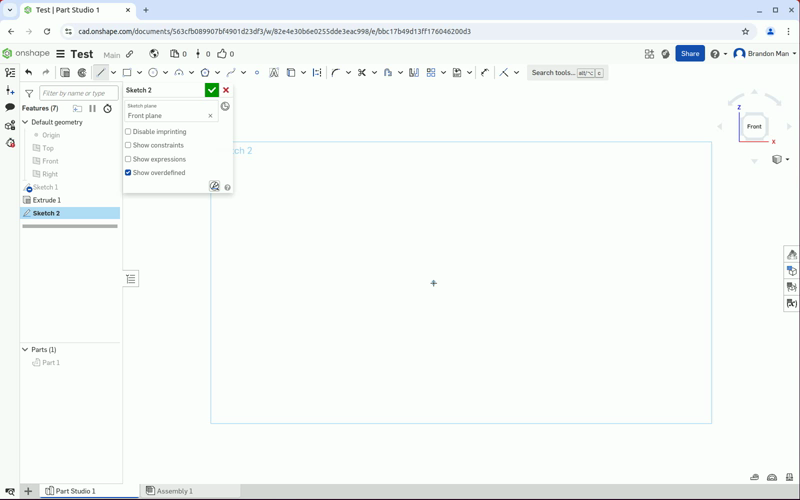
key_down(shift)
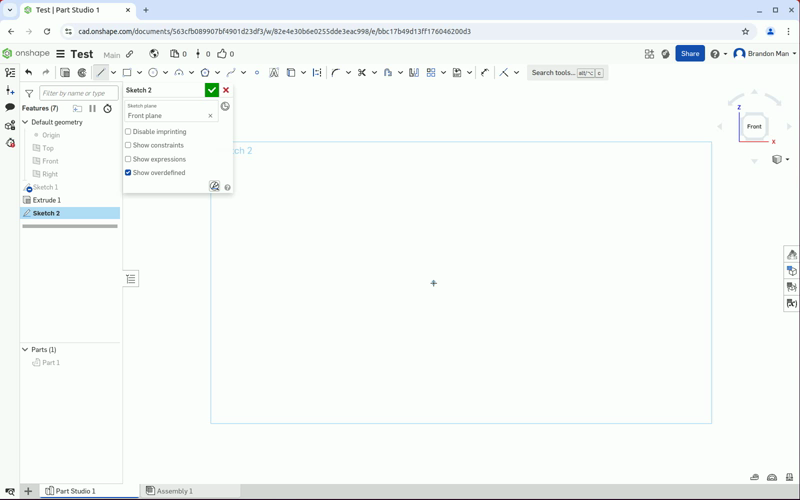
mouse_move(463, 282)
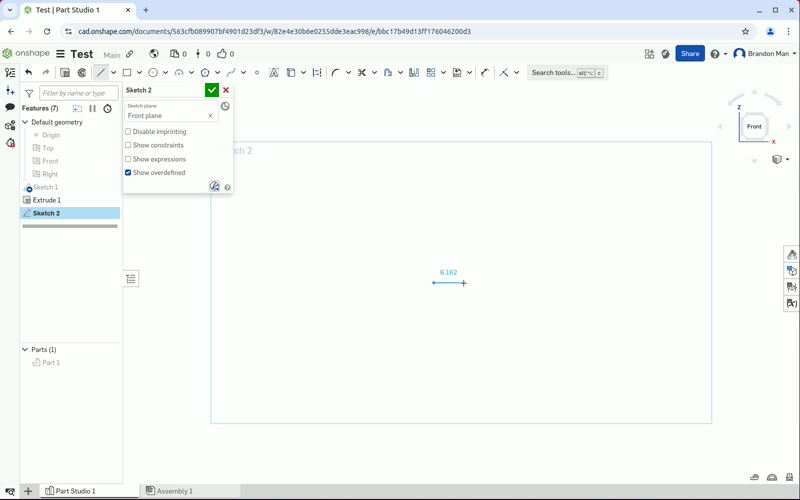
mouse_move(489, 282)
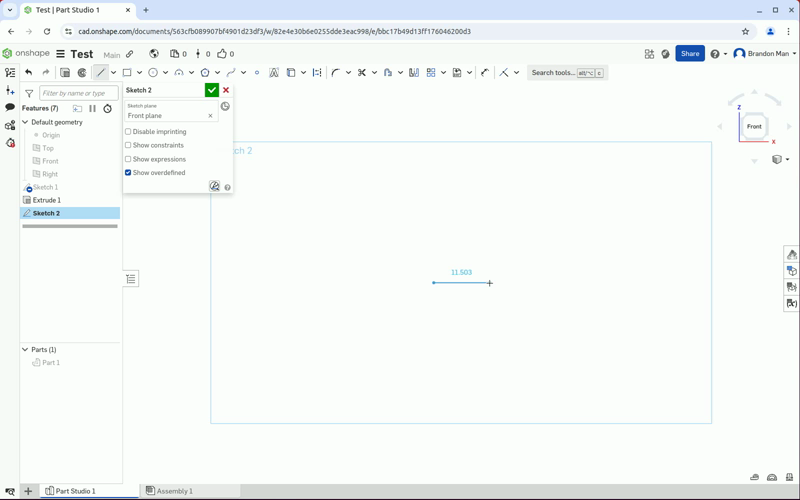
click(489, 282)
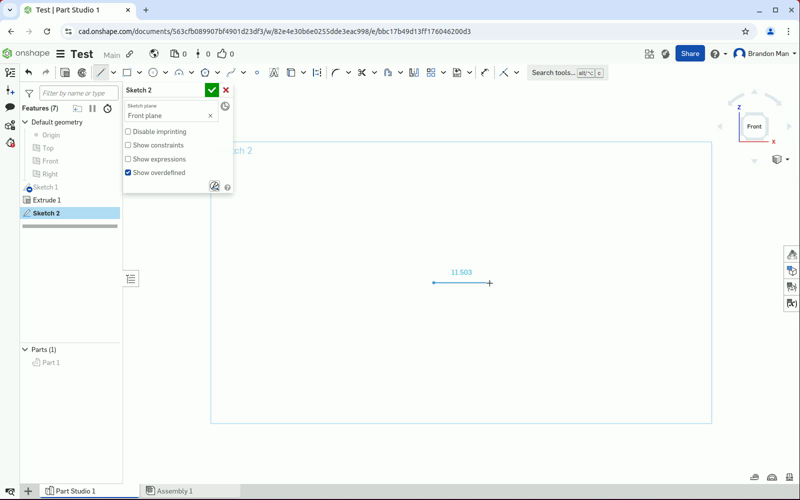
key_up(shift)
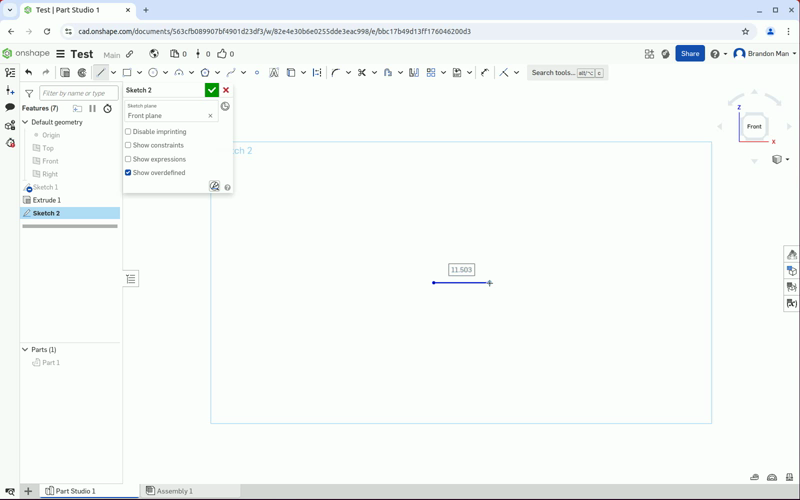
key_down(shift)
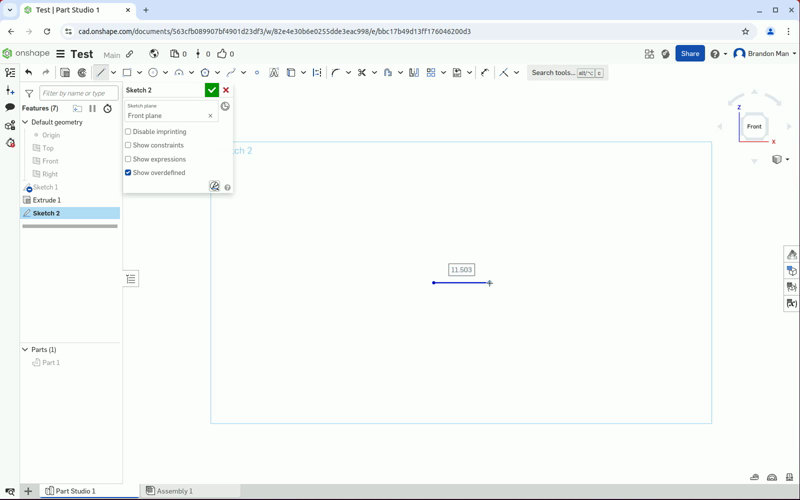
mouse_move(519, 282)
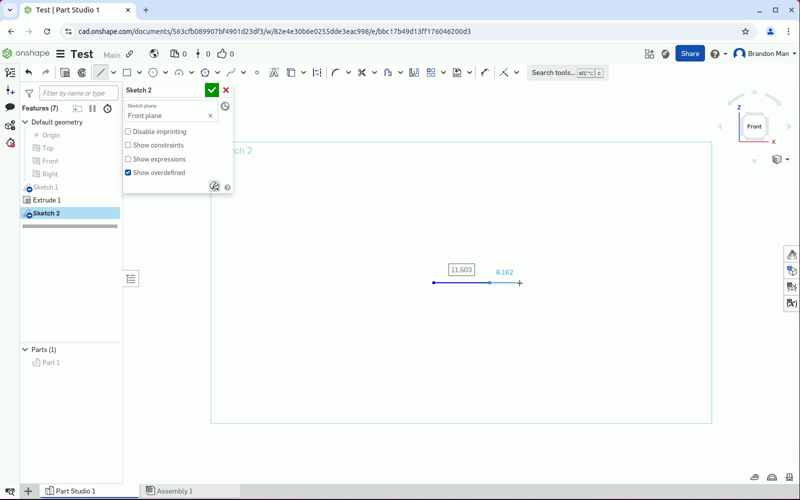
mouse_move(489, 254)
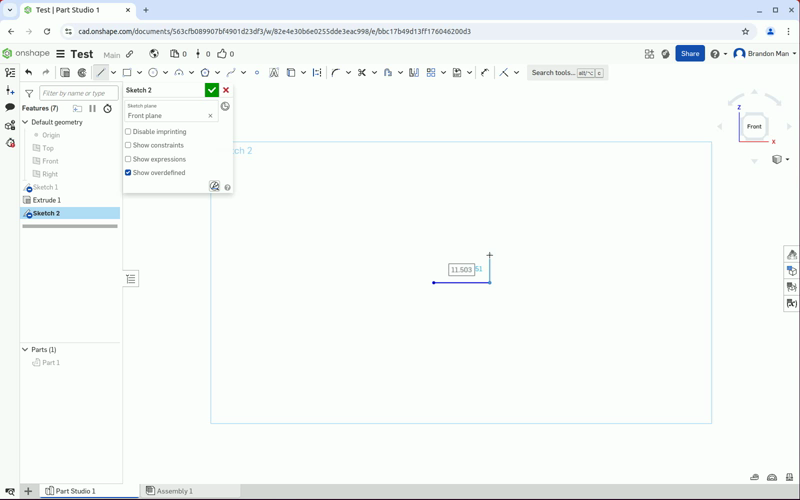
click(489, 254)
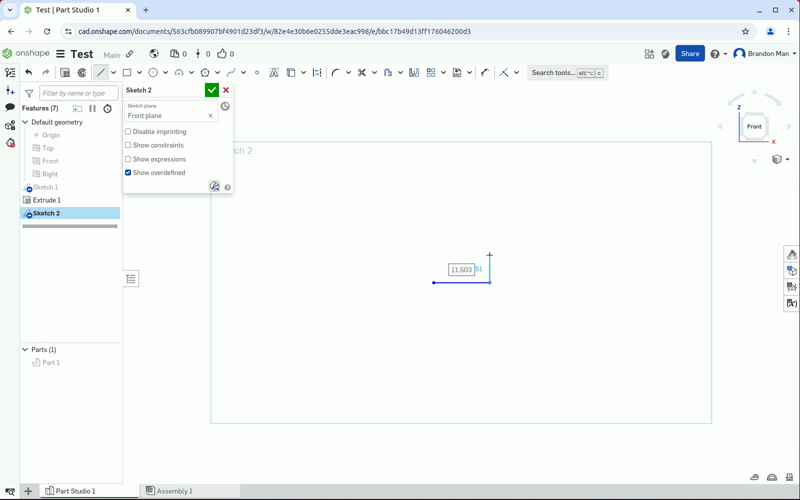
key_up(shift)
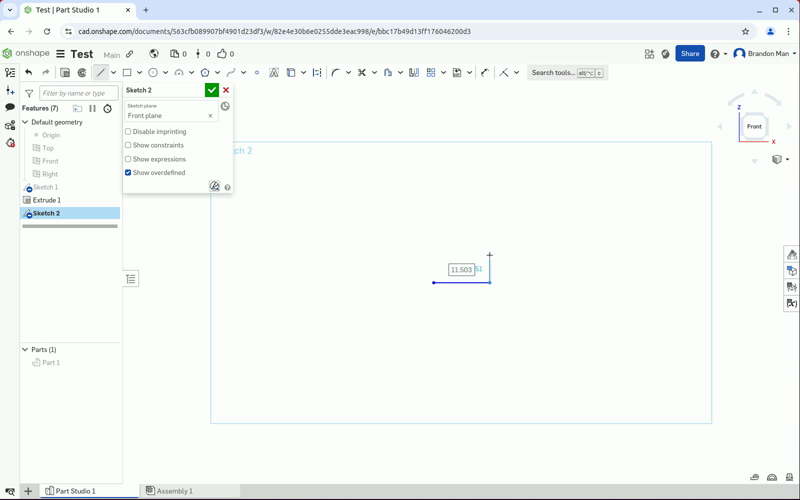
key_down(shift)
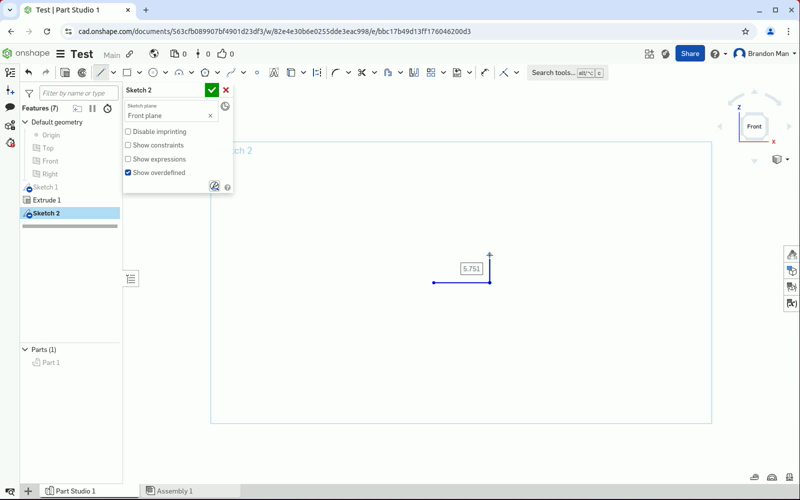
mouse_move(519, 254)
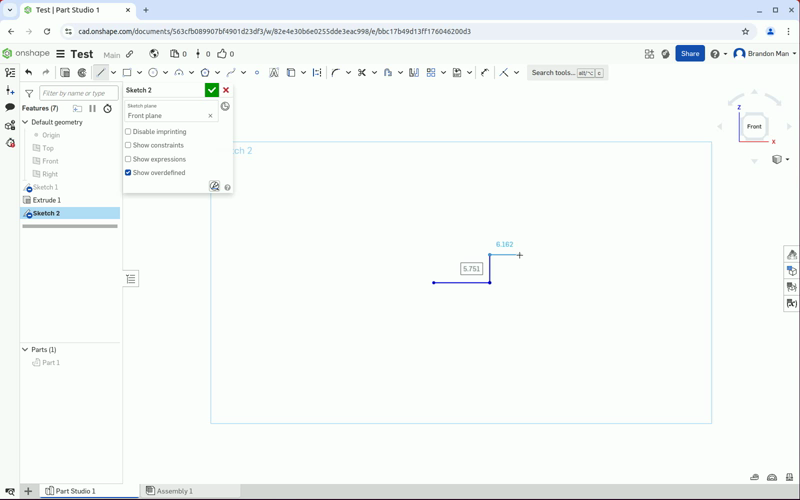
mouse_move(433, 254)
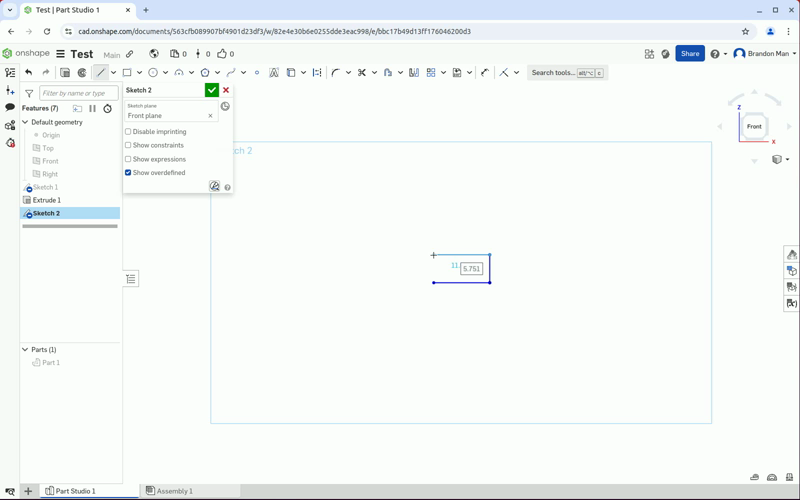
click(433, 254)
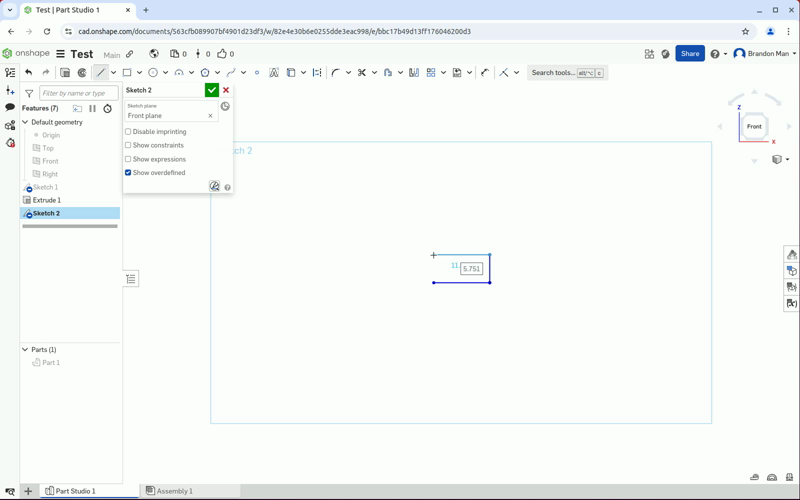
key_up(shift)
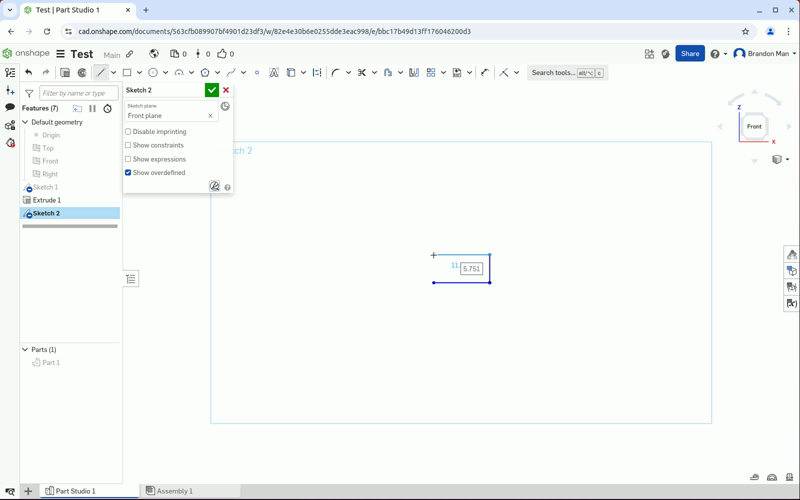
mouse_move(463, 254)
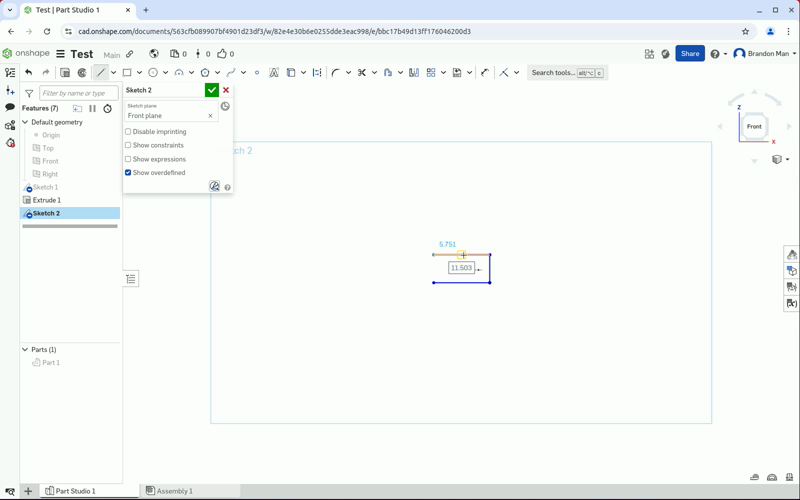
key_down(shift)
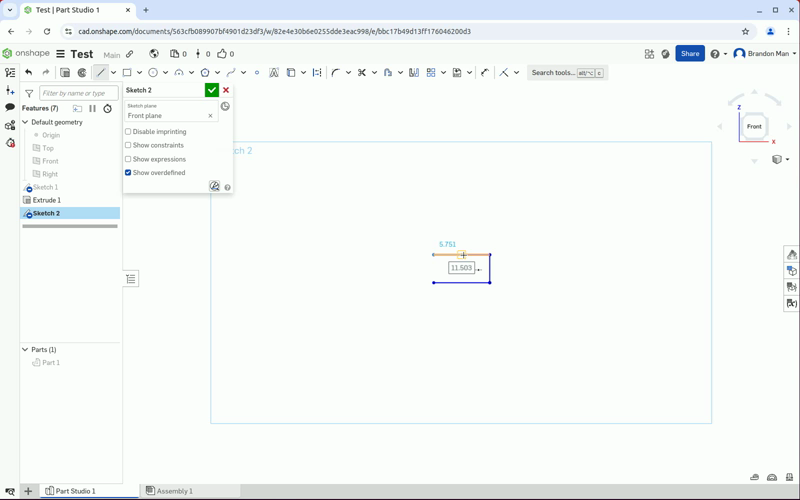
mouse_move(433, 282)
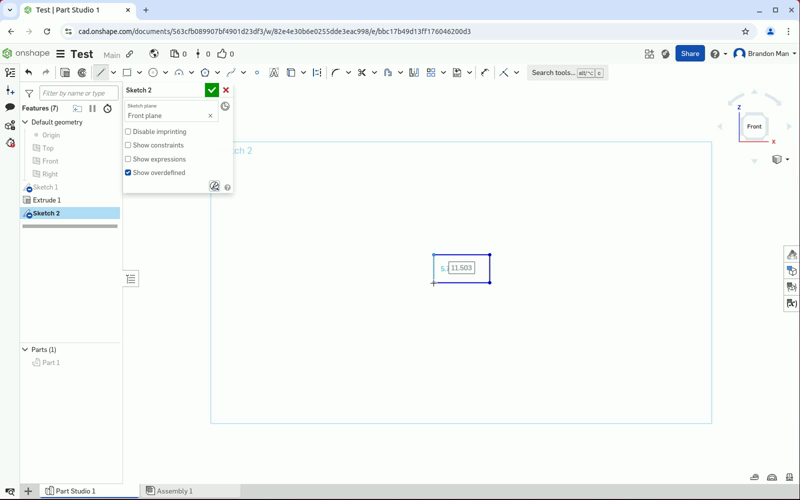
key_up(shift)
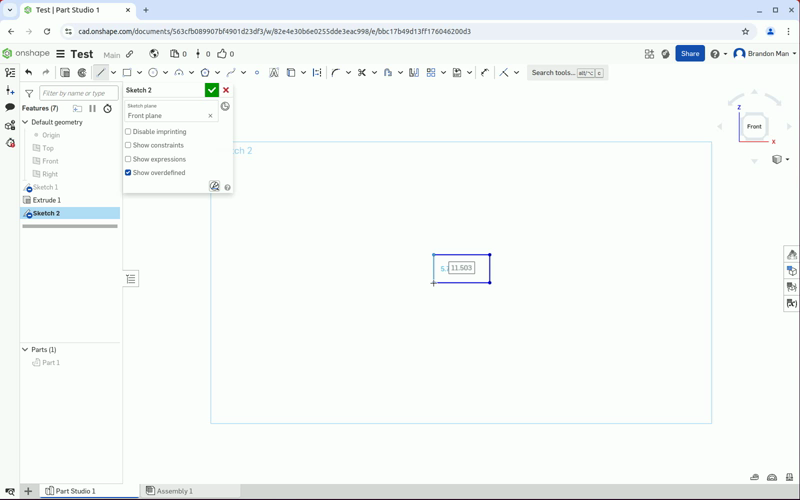
click(433, 282)
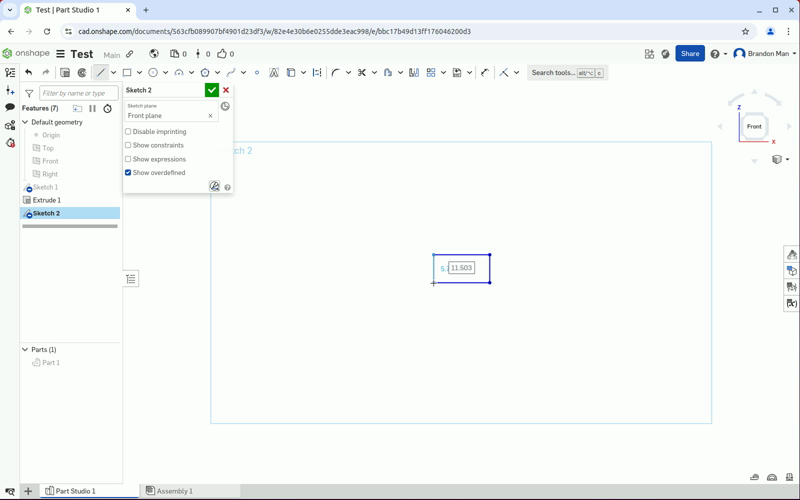
key(esc)
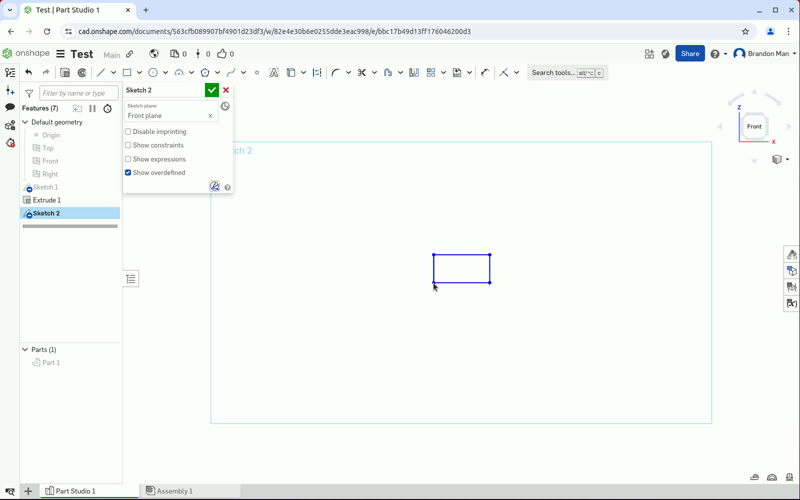
mouse_move(456, 277)
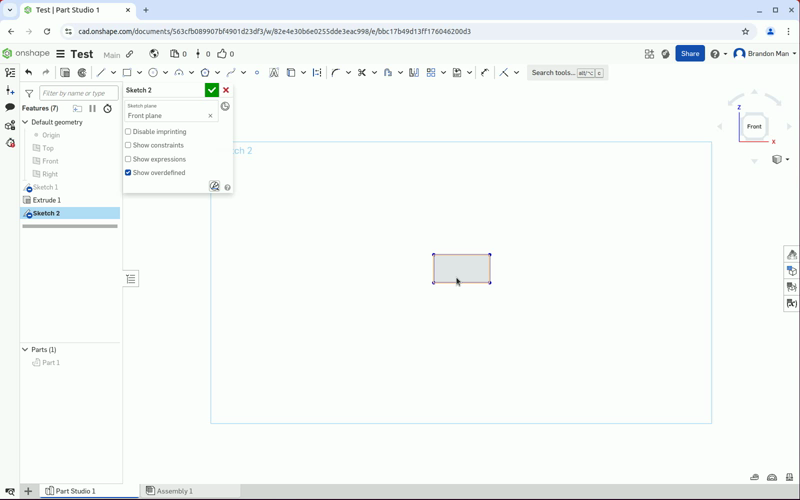
scroll(6)
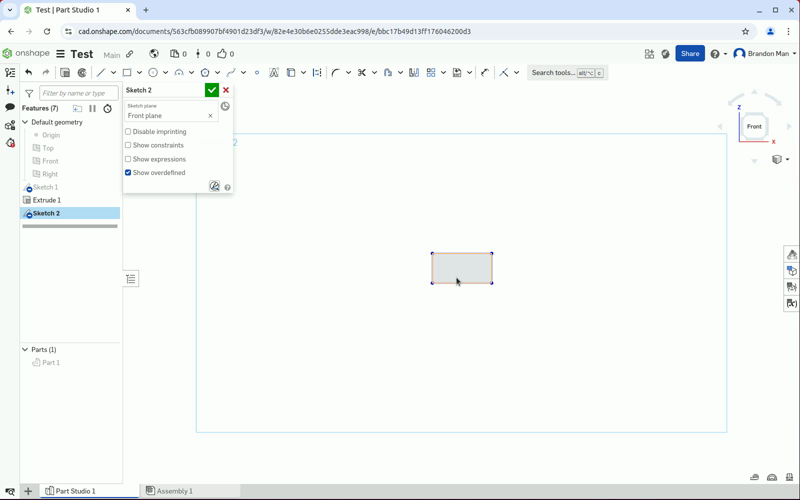
scroll(6)
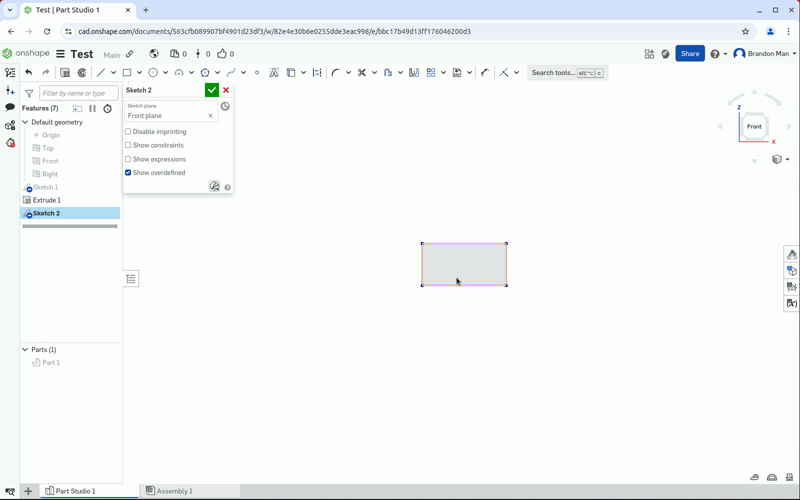
scroll(6)
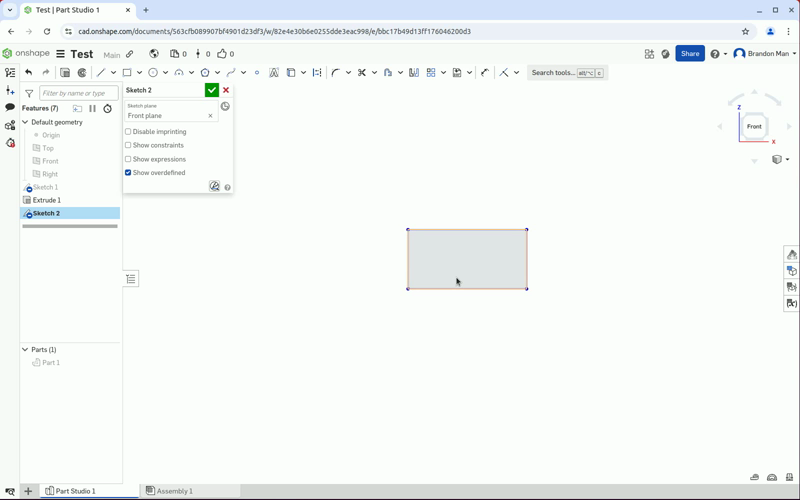
scroll(6)
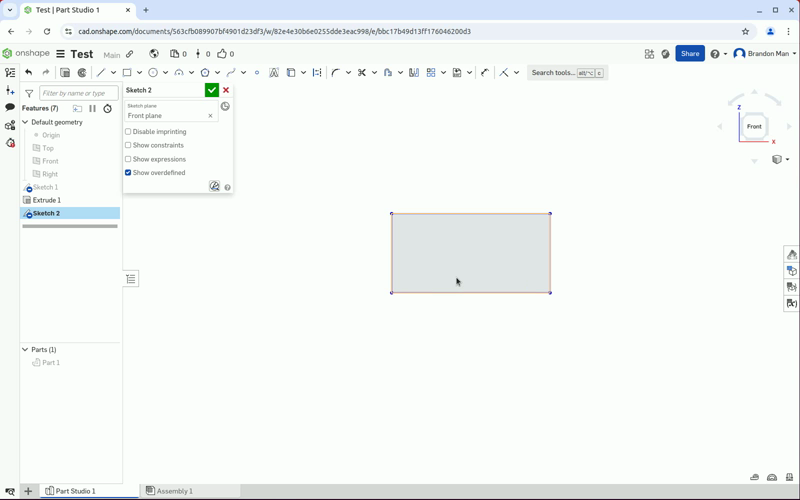
scroll(6)
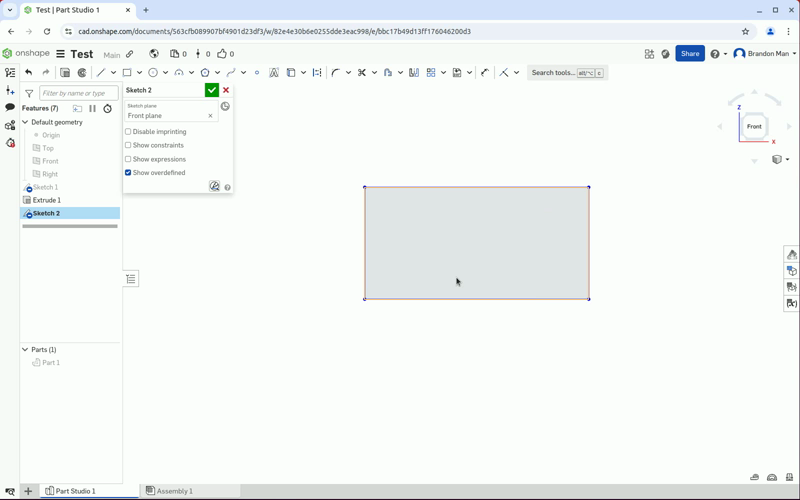
scroll(6)
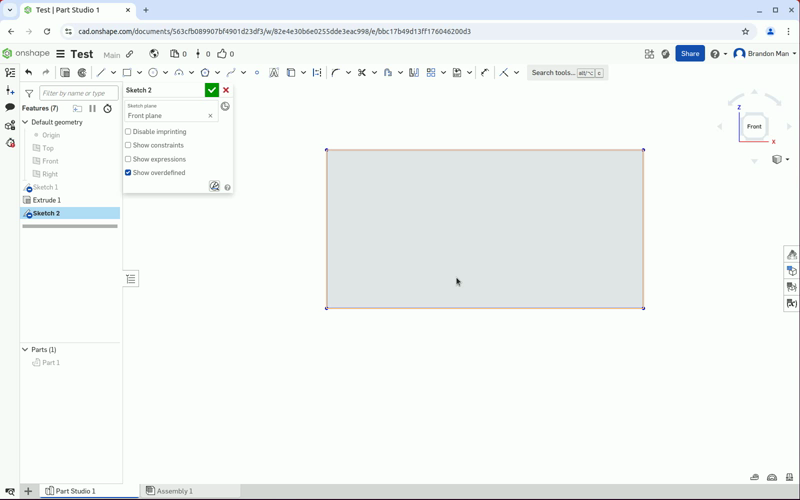
scroll(6)
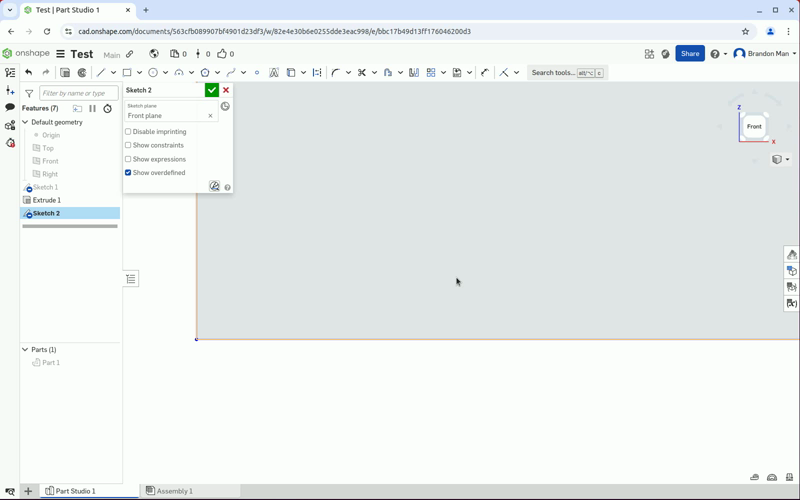
click(456, 277)
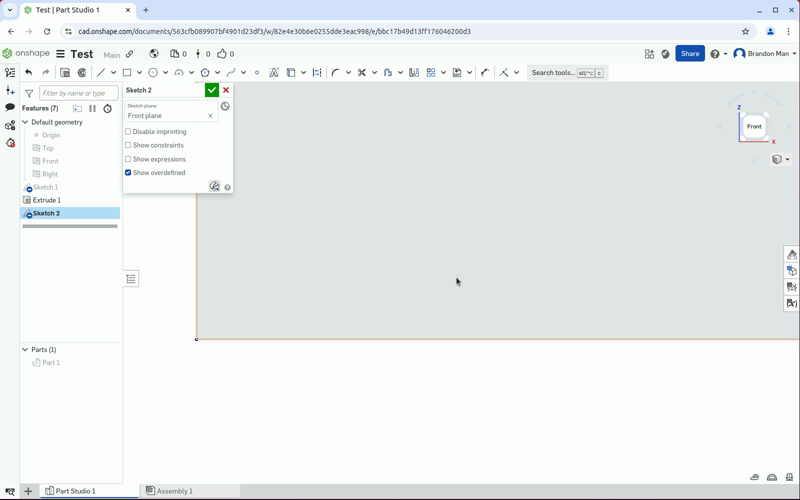
scroll(-6)
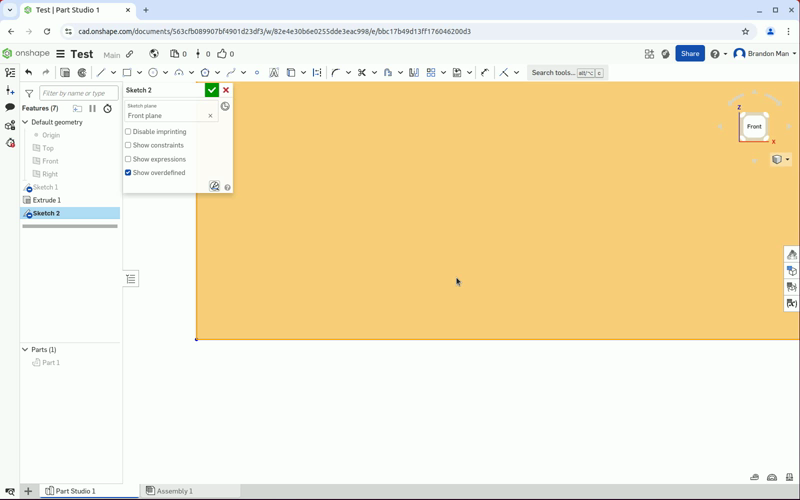
scroll(-6)
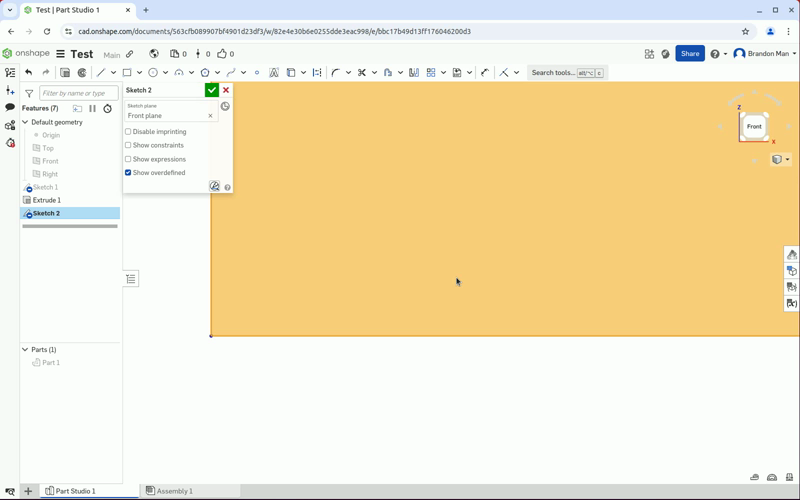
scroll(-6)
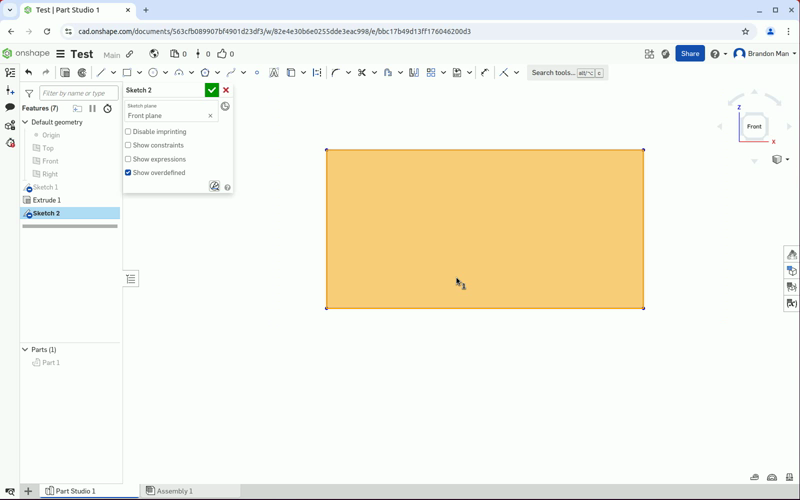
scroll(-6)
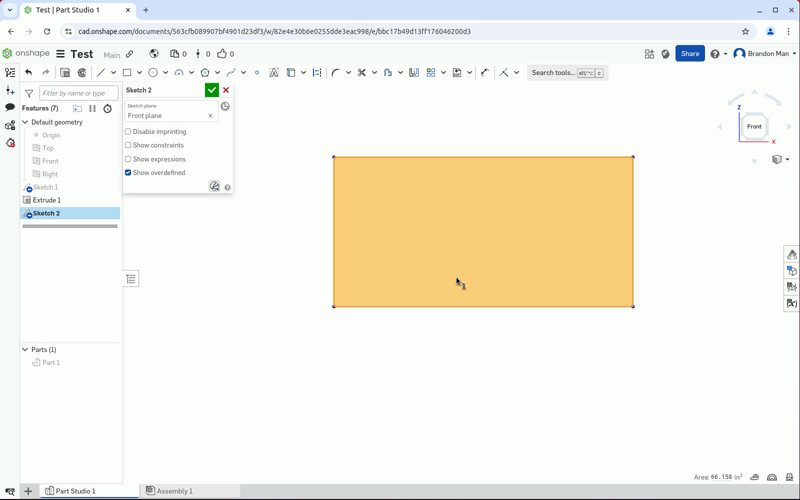
scroll(-6)
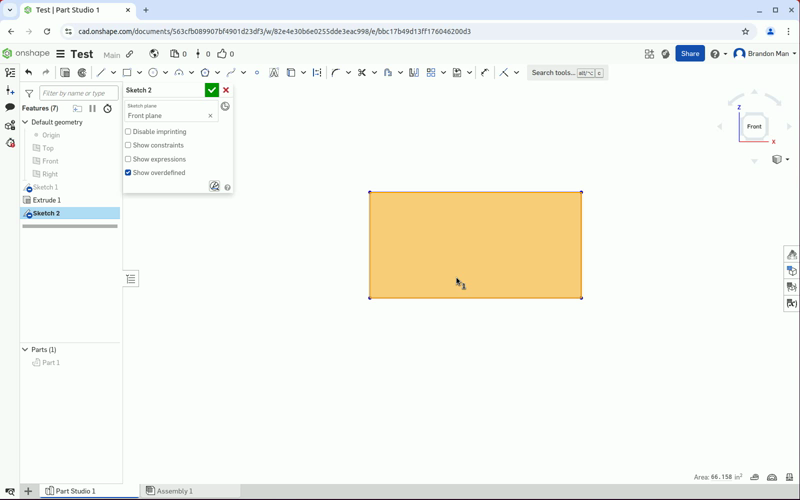
scroll(-6)
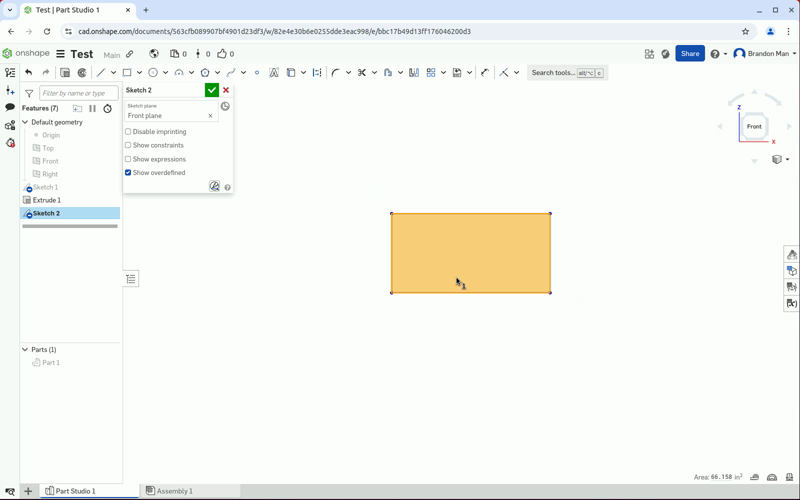
scroll(-6)
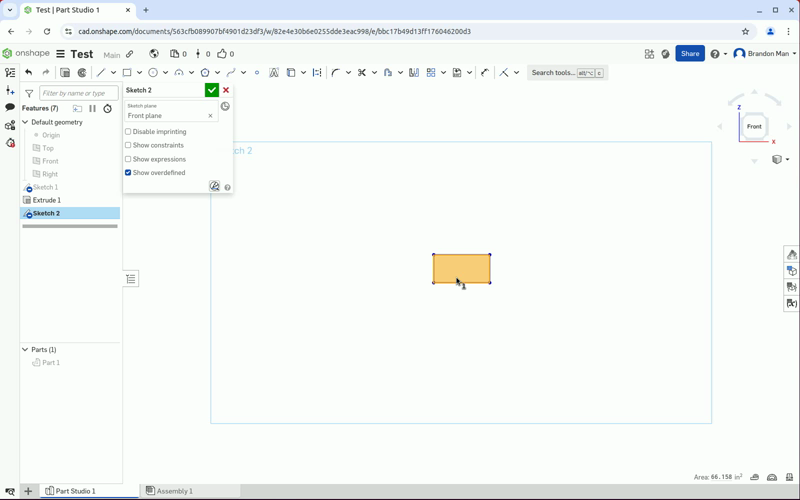
mouse_move(73, 352)
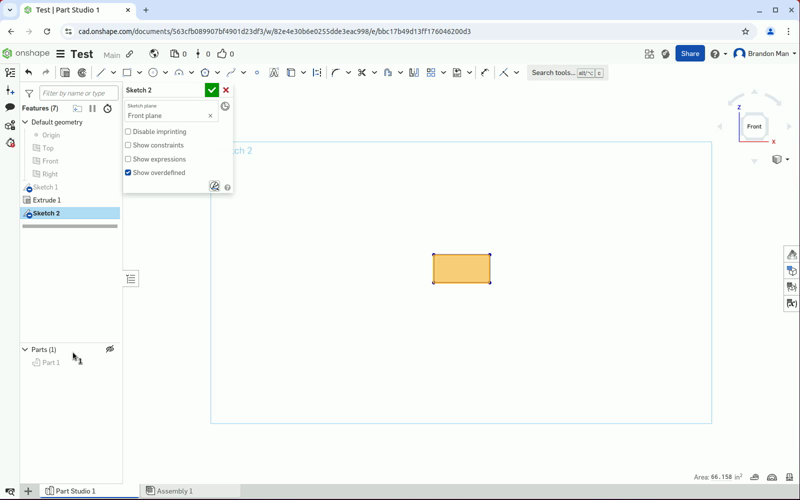
key(shift+y)
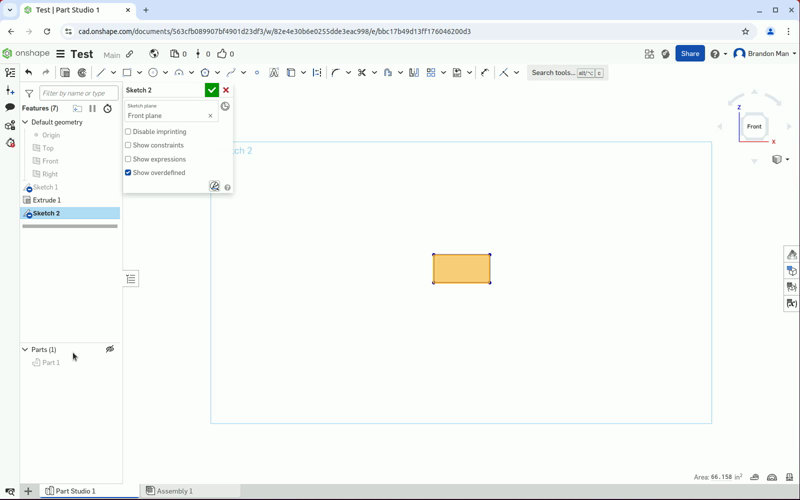
key(shift+e)
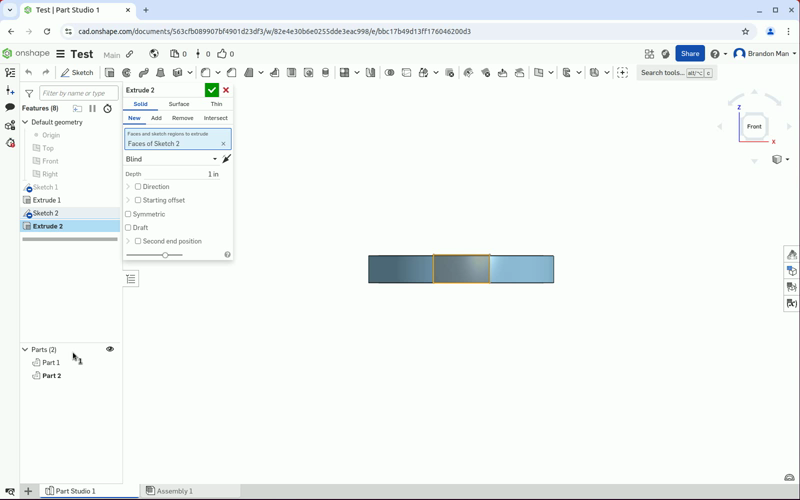
mouse_move(143, 106)
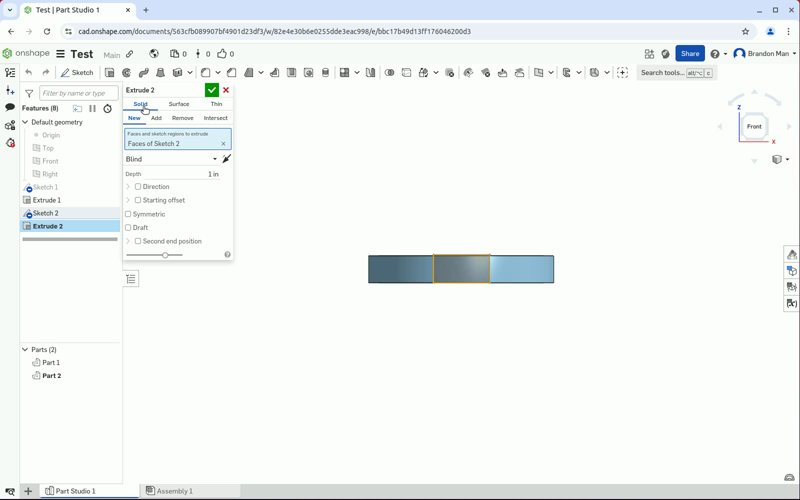
click(143, 106)
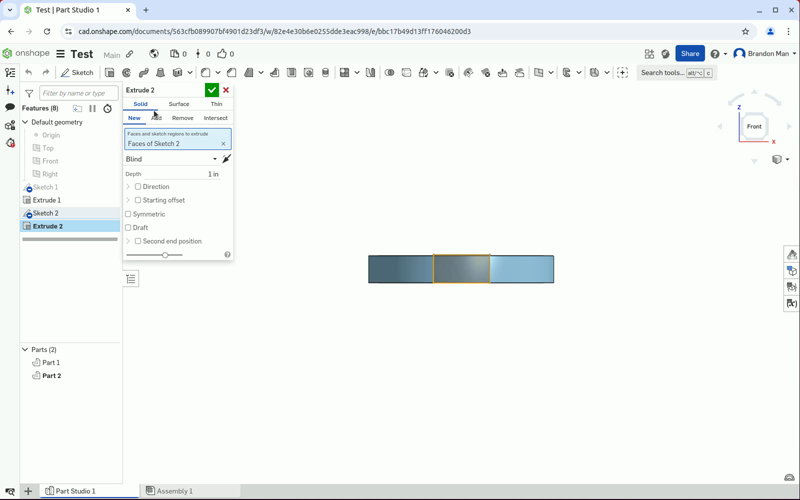
mouse_move(186, 120)
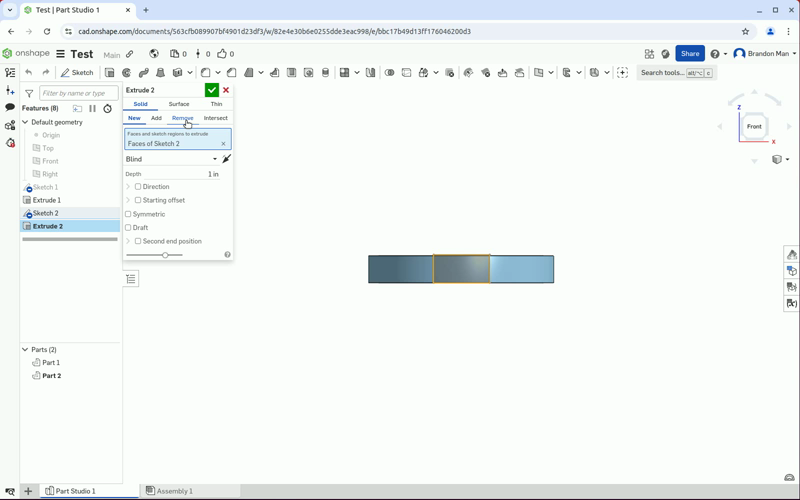
click(186, 120)
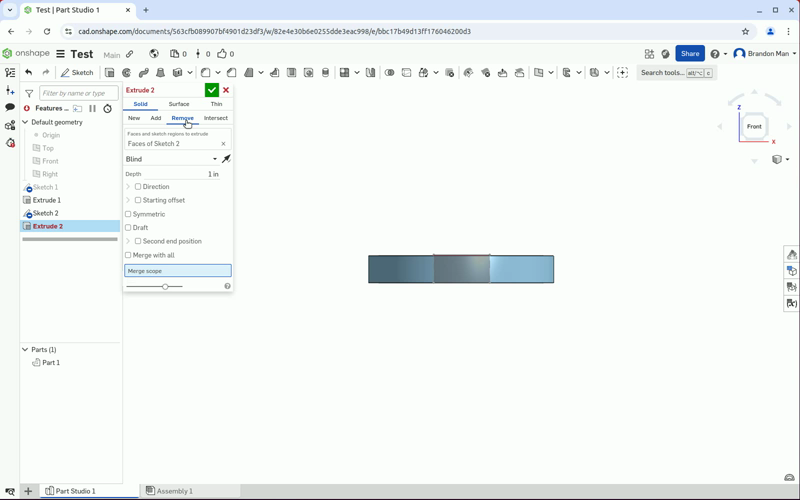
key(tab, 4)
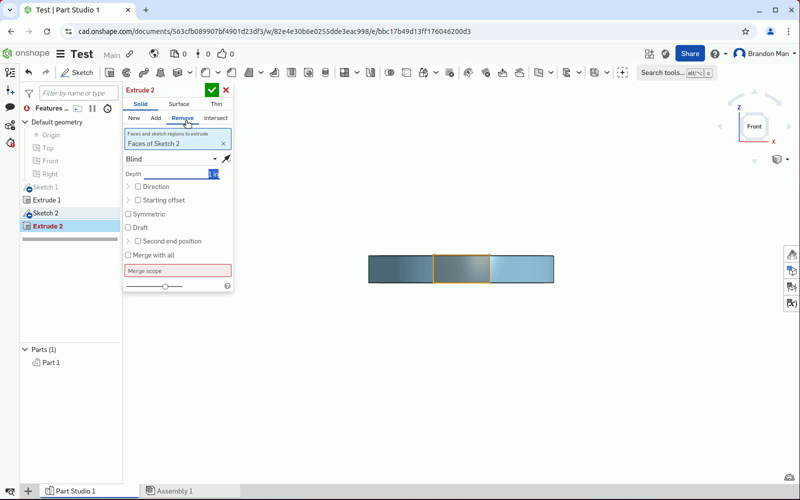
text(-18.775)
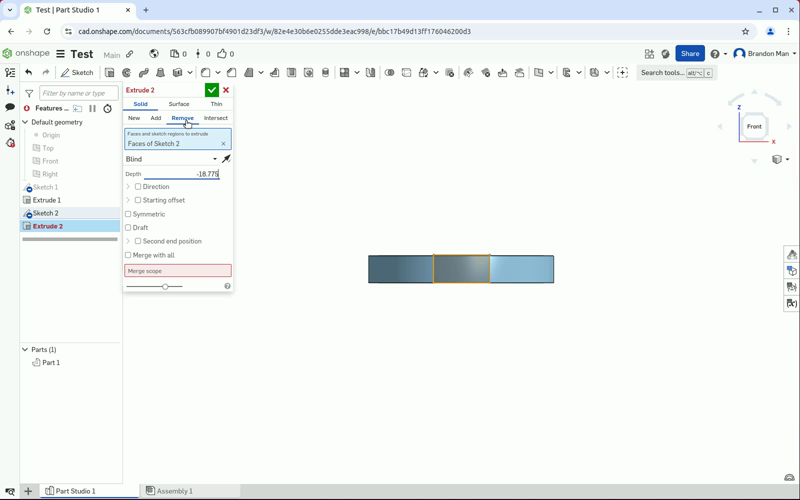
key(tab, 6)
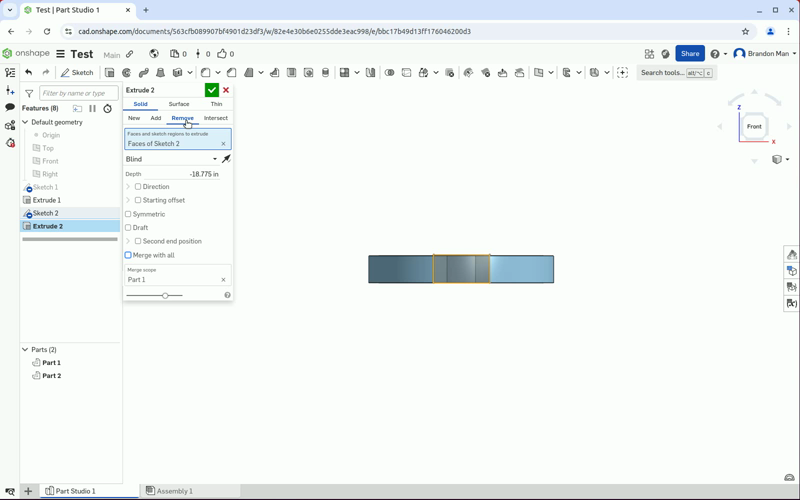
key(space)
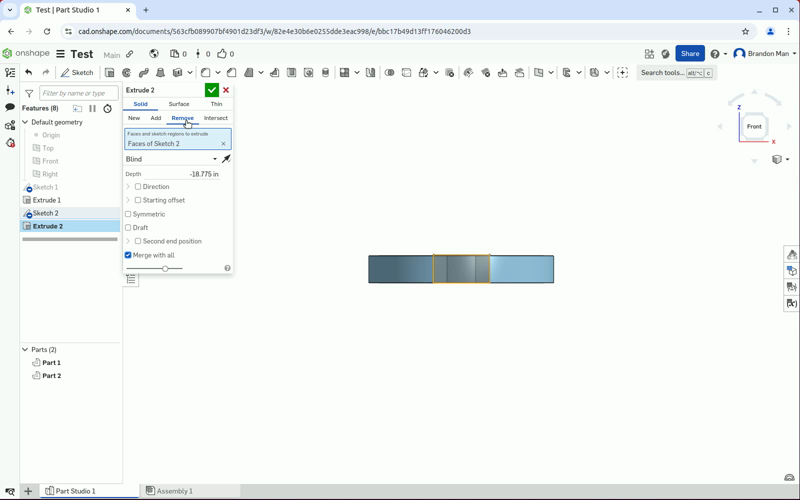
key(enter)
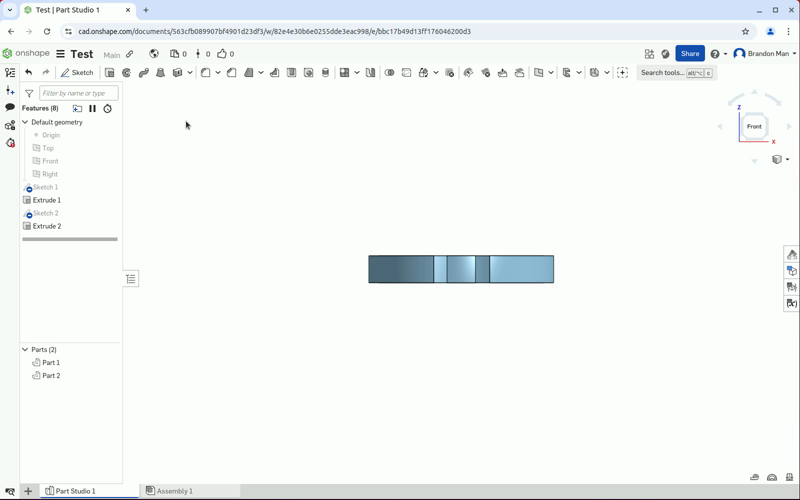
key(shift+h)
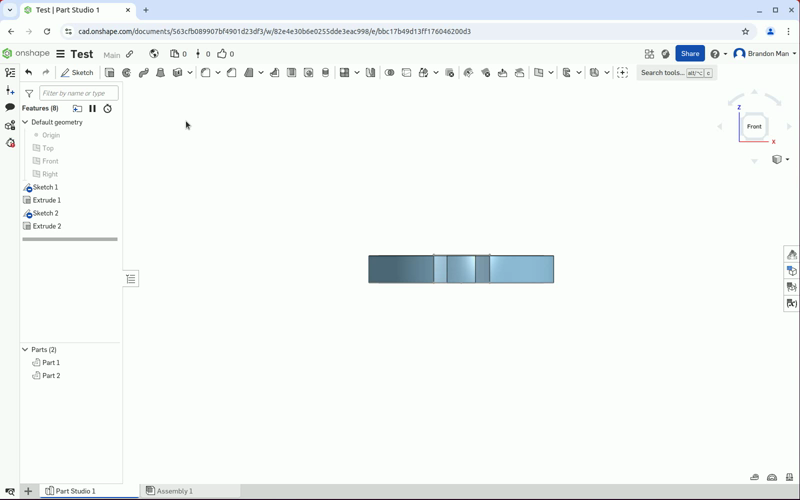
key(shift+h)
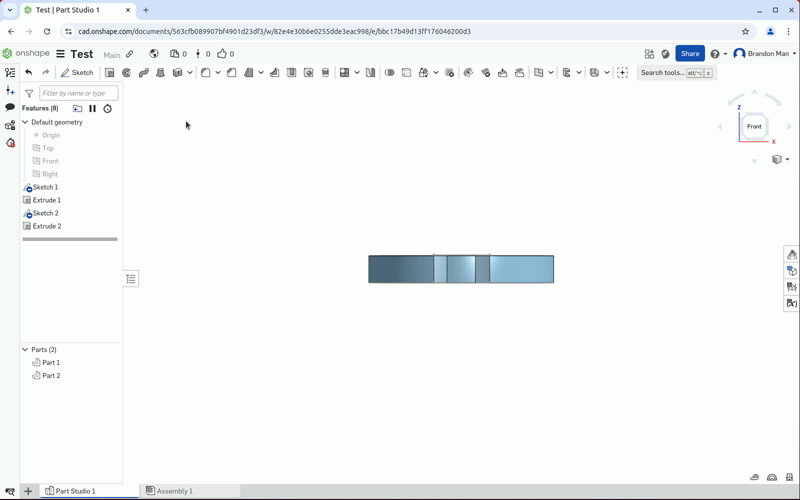
key(shift+7)
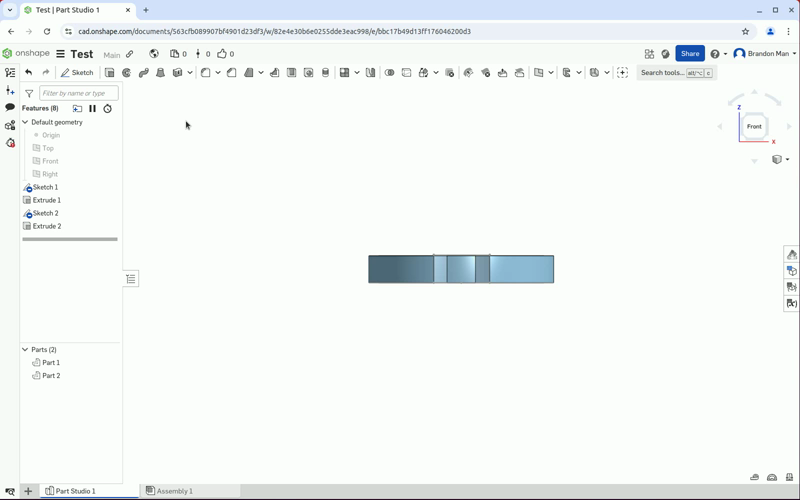
key(left, 2)
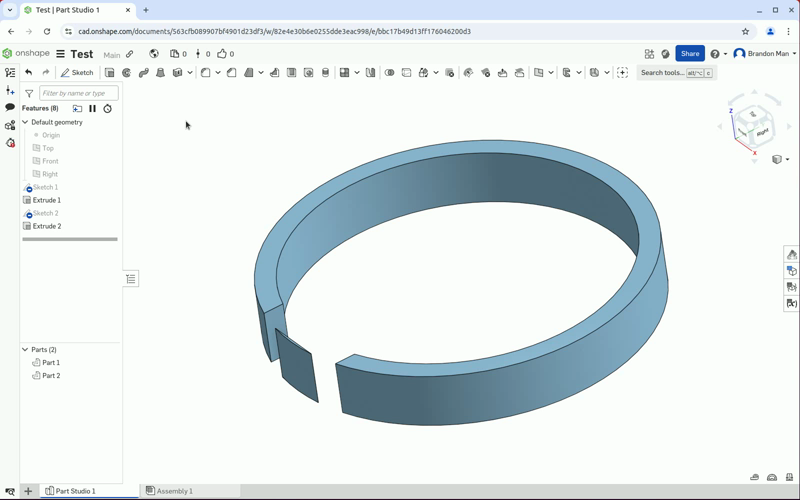
key(down, 2)
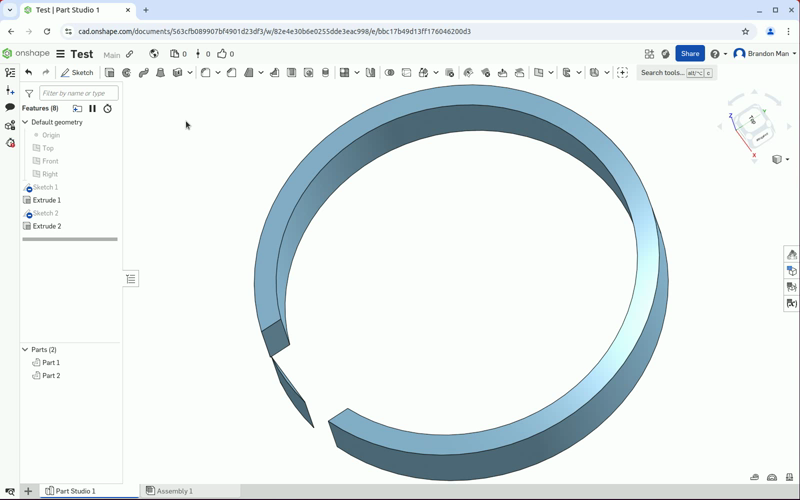
key(up, 2)
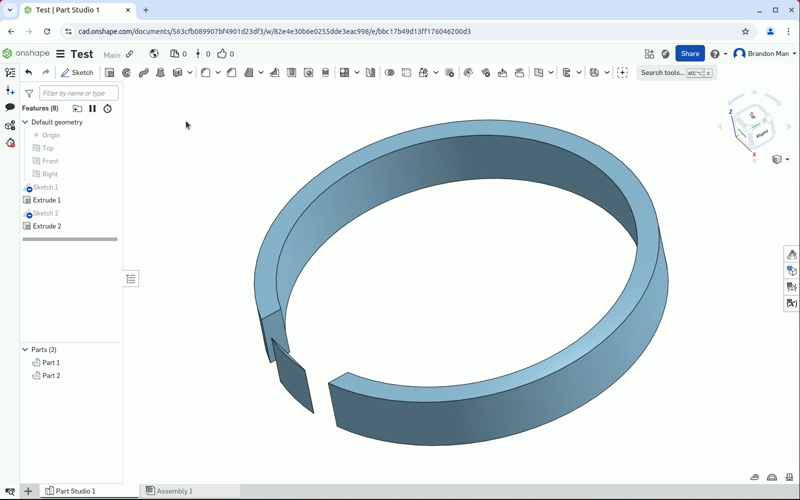
key(right, 2)
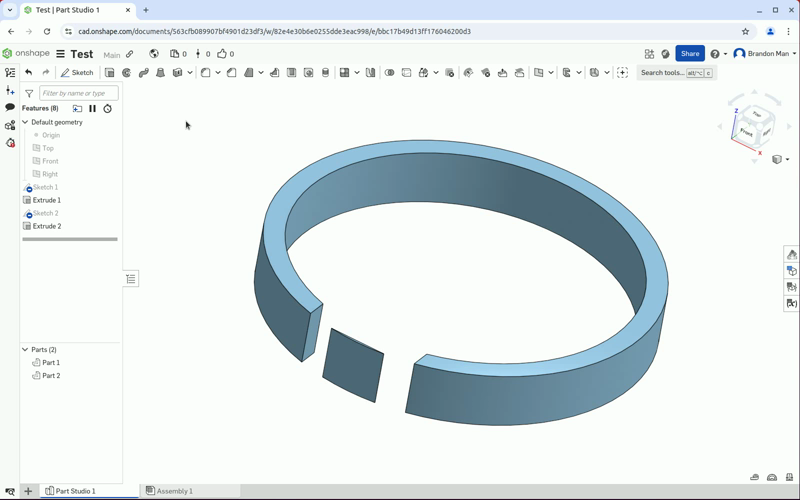
mouse_move(73, 189)
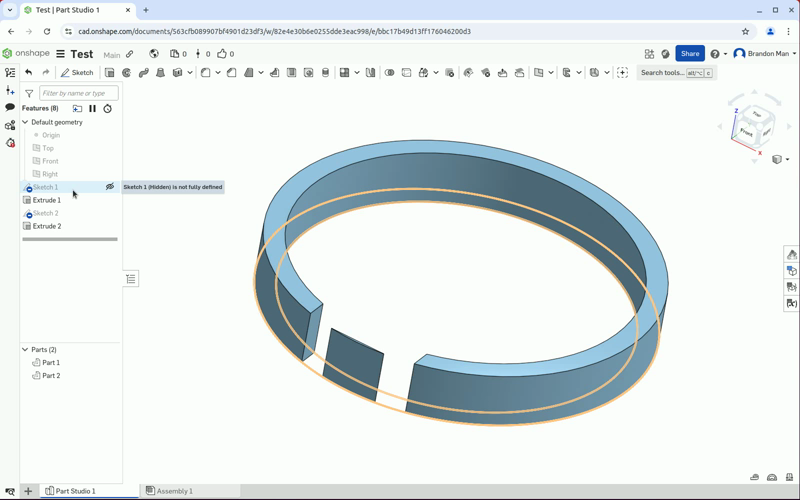
click(73, 189)